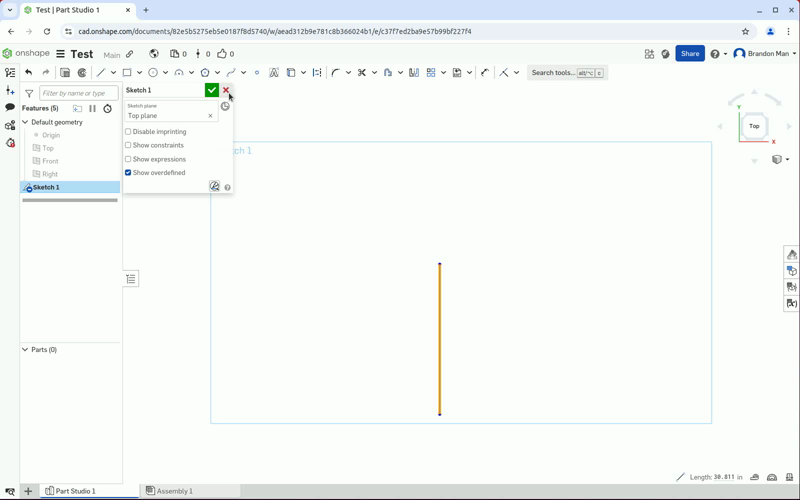
key(shift+h)
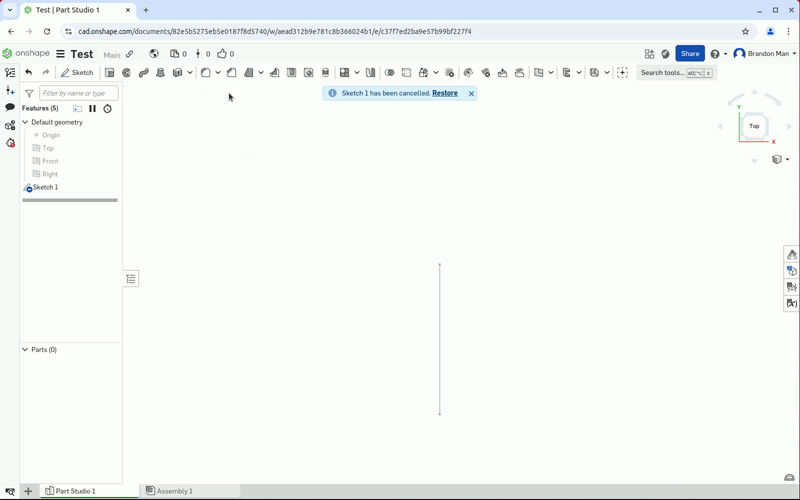
key(shift+s)
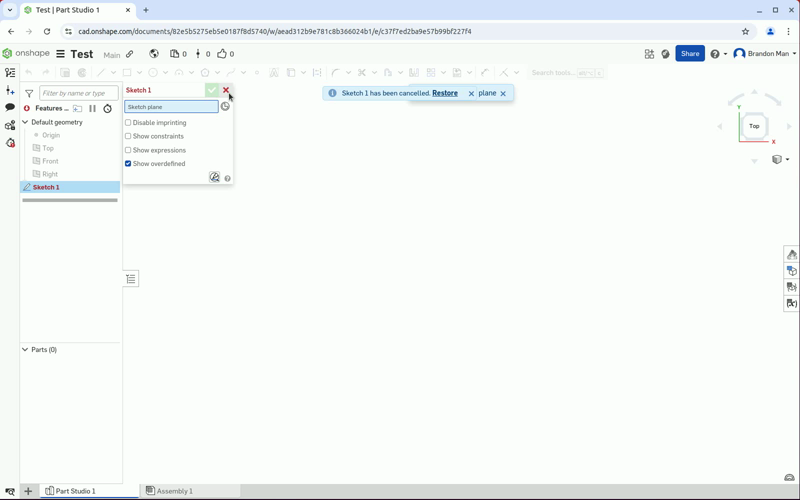
mouse_move(73, 150)
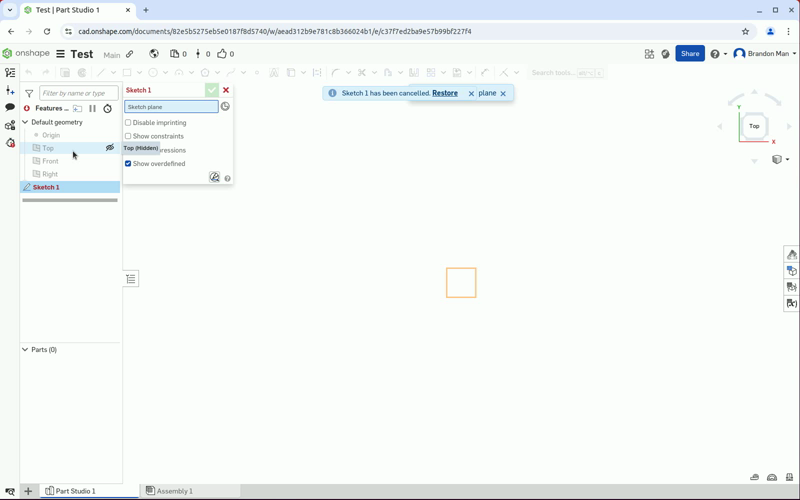
click(73, 150)
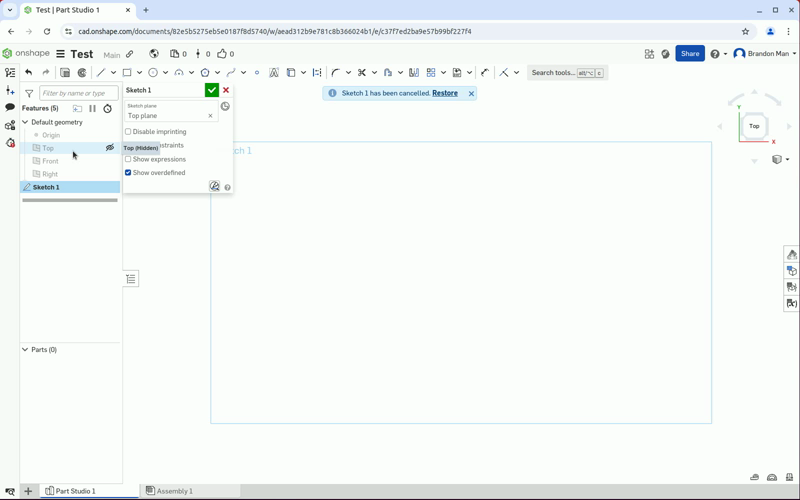
mouse_move(73, 352)
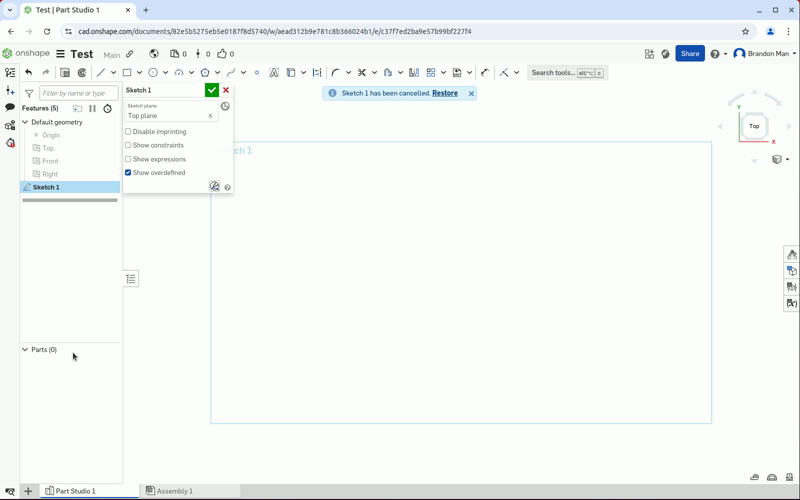
key(y)
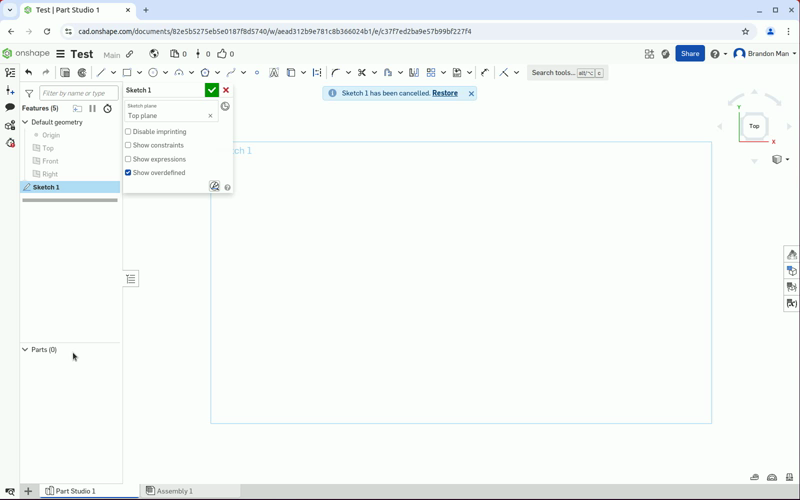
key(l)
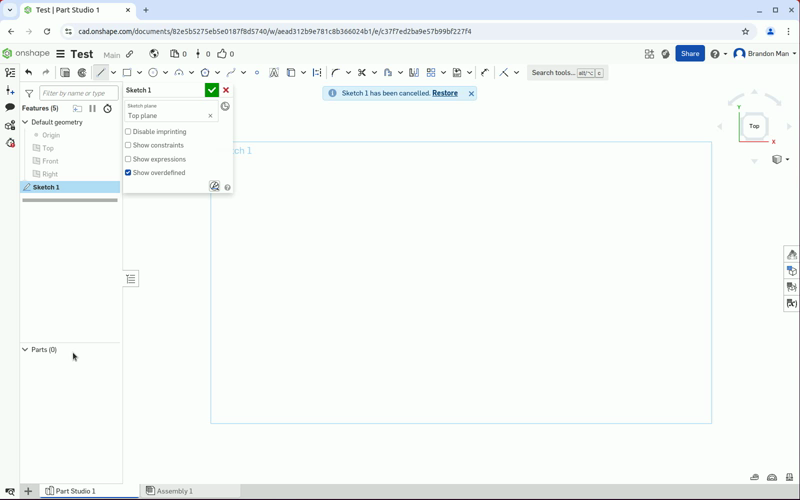
key_down(shift)
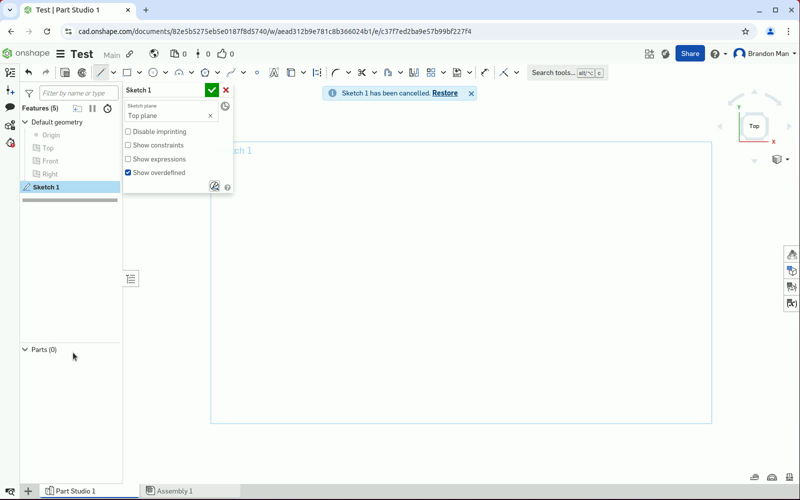
mouse_move(418, 315)
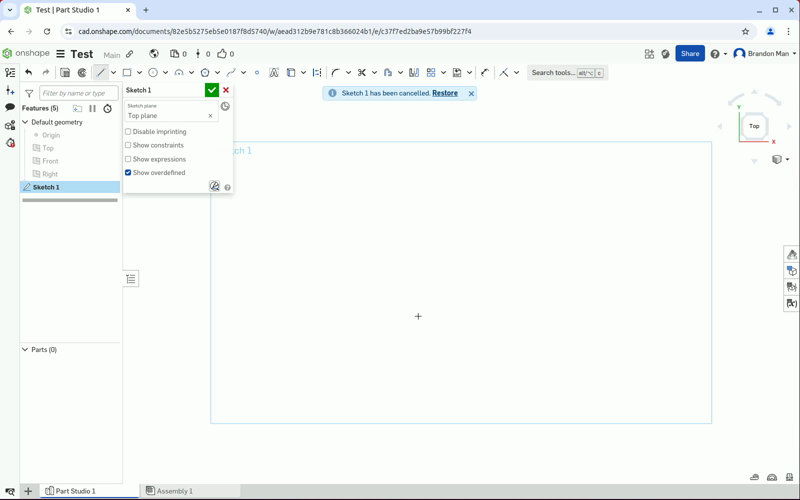
click(418, 315)
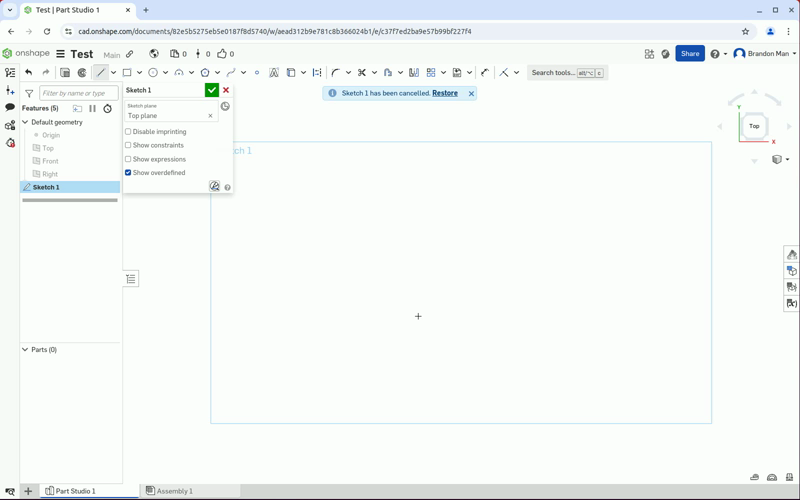
key_up(shift)
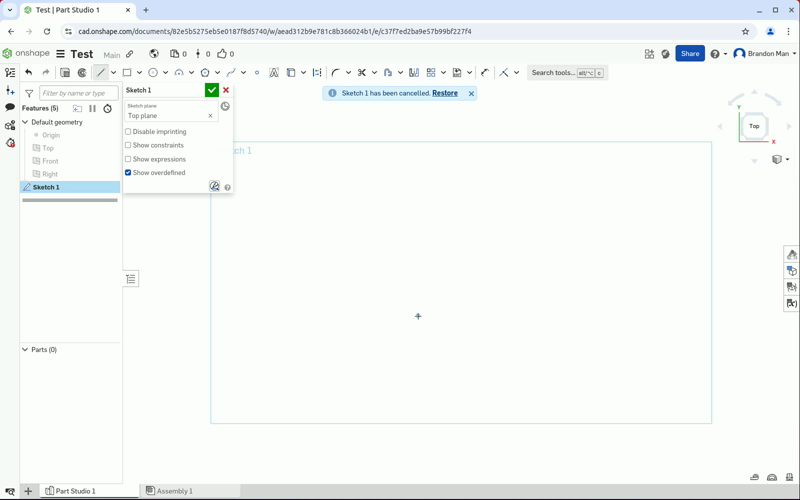
key_down(shift)
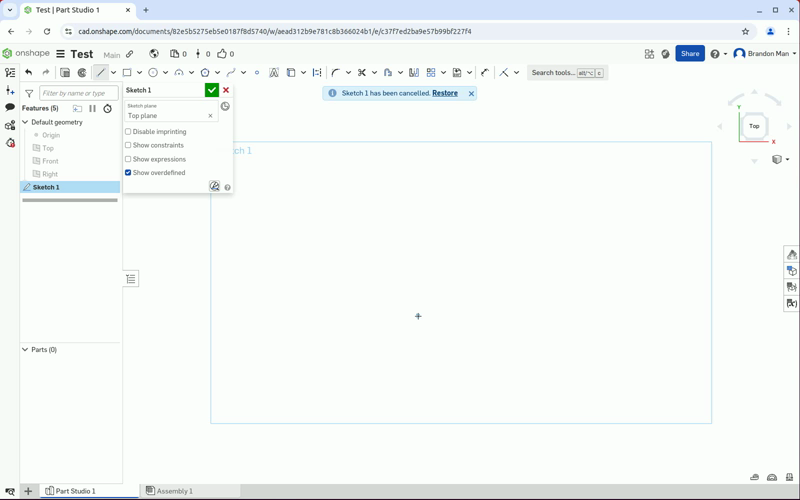
mouse_move(482, 315)
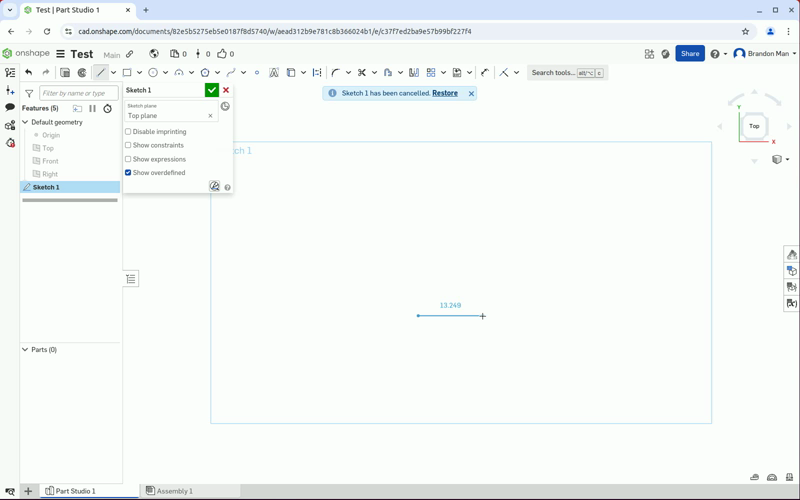
click(482, 315)
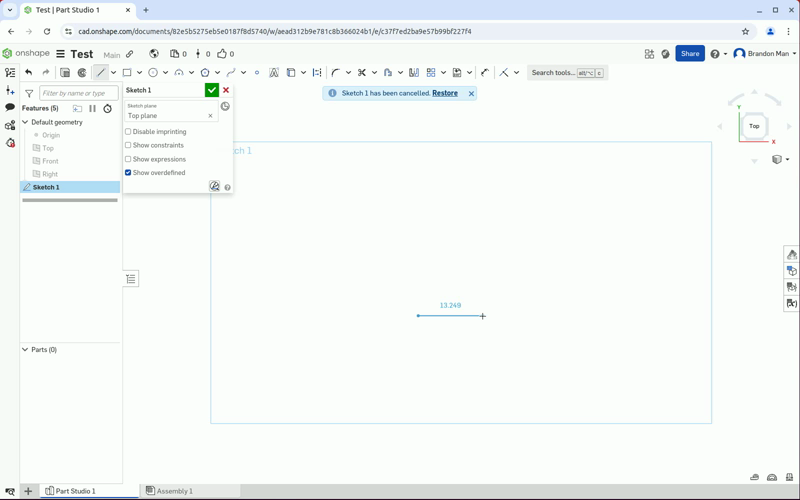
key_up(shift)
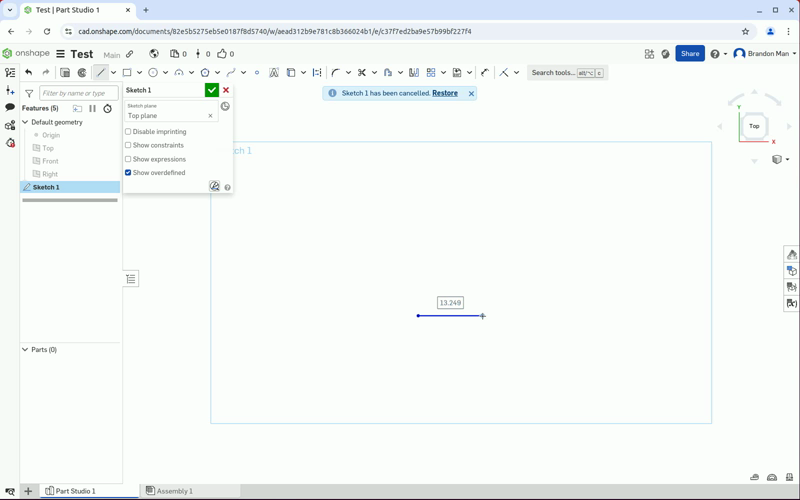
key_down(shift)
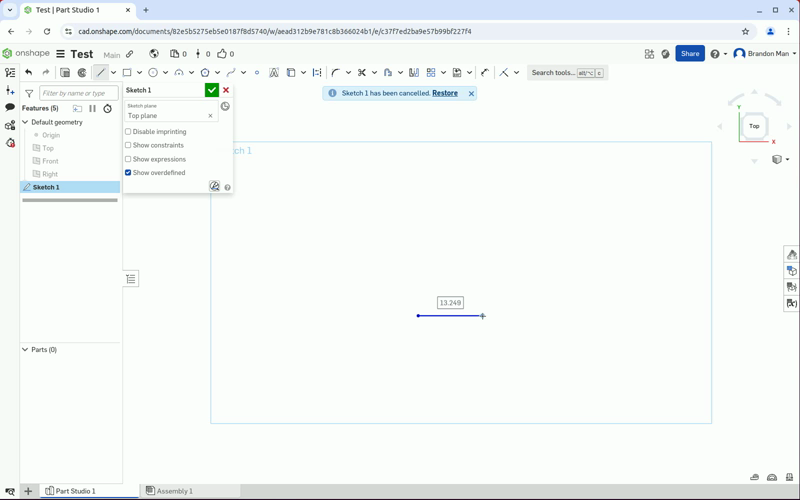
mouse_move(482, 209)
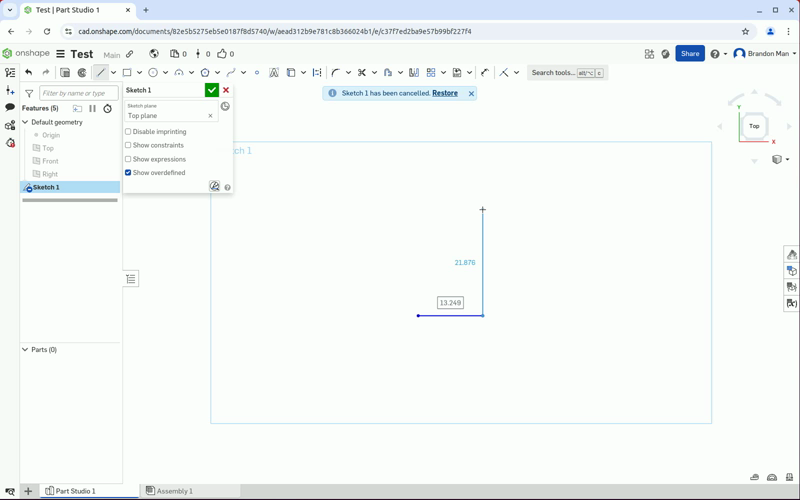
click(482, 209)
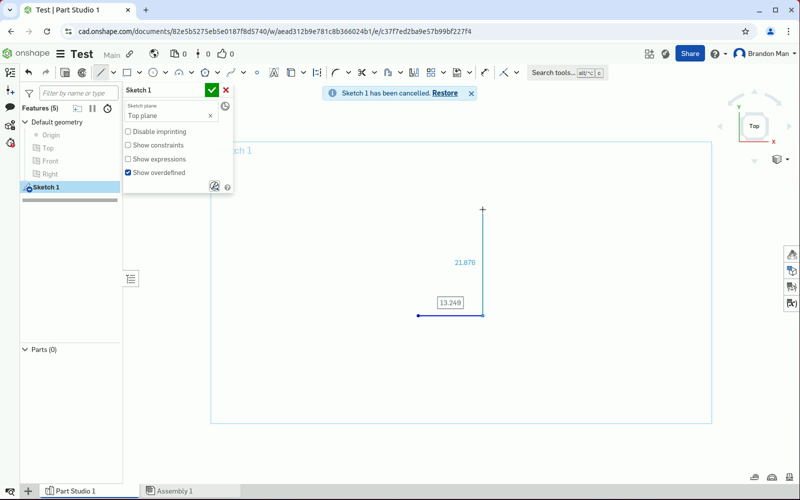
key_up(shift)
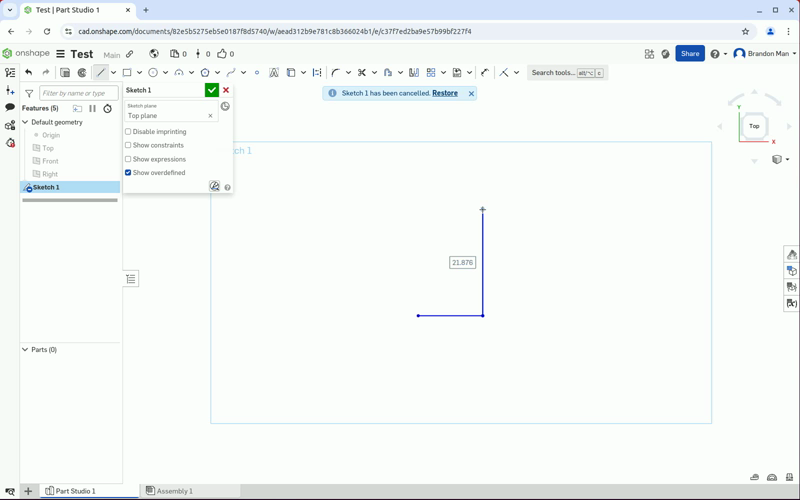
key_down(shift)
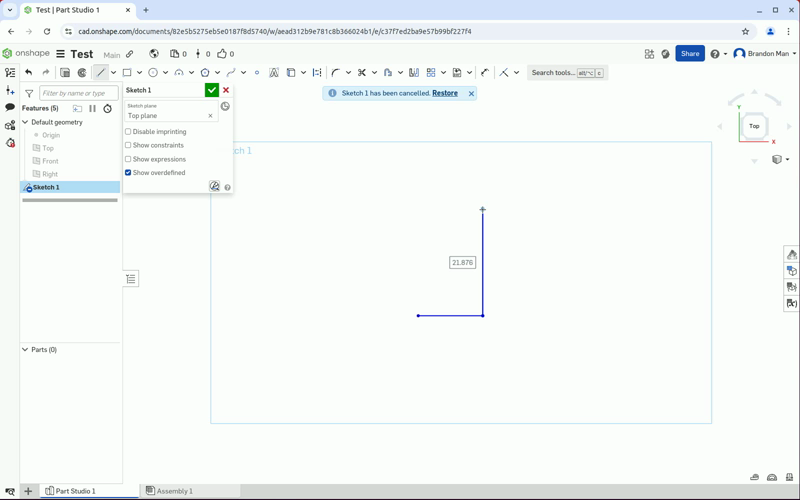
mouse_move(418, 209)
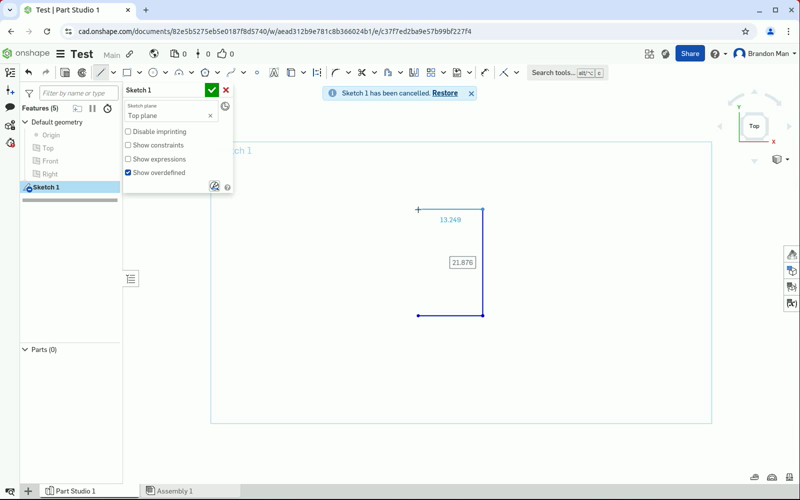
click(418, 209)
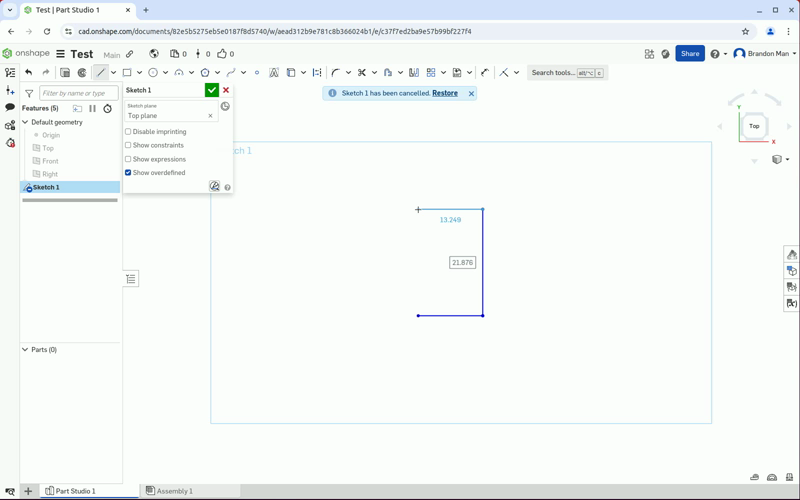
key_up(shift)
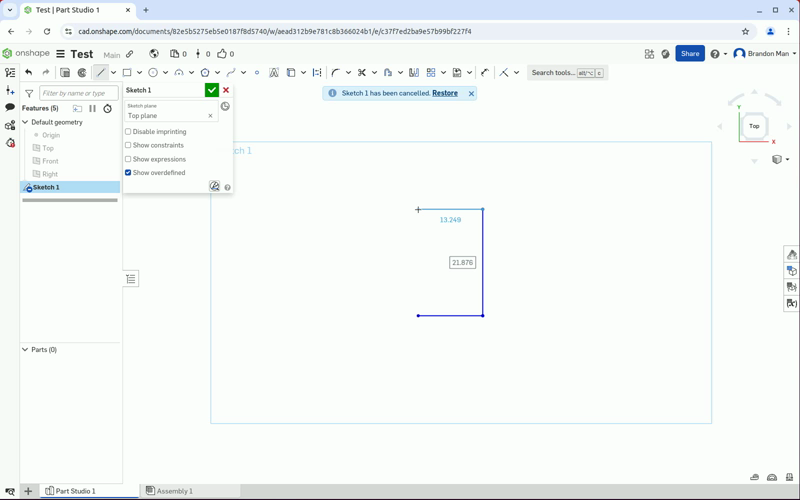
key_down(shift)
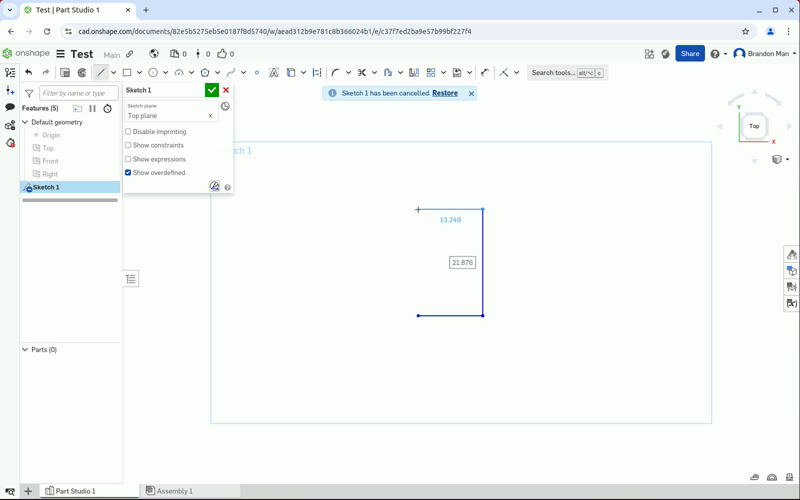
mouse_move(418, 315)
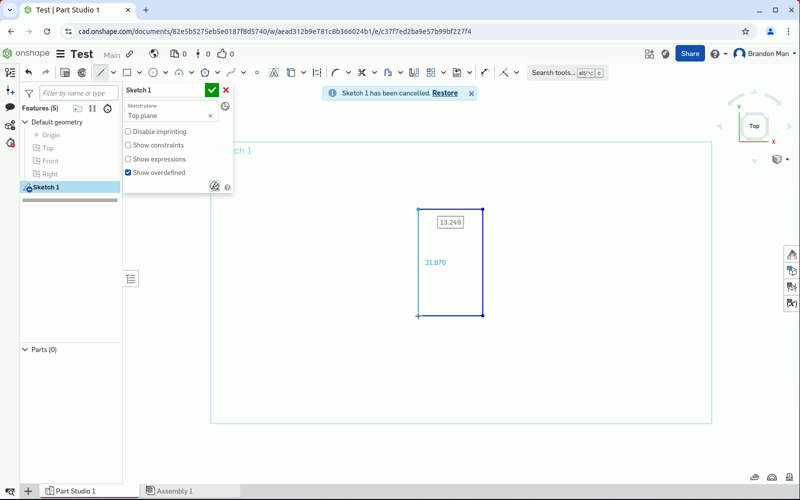
key_up(shift)
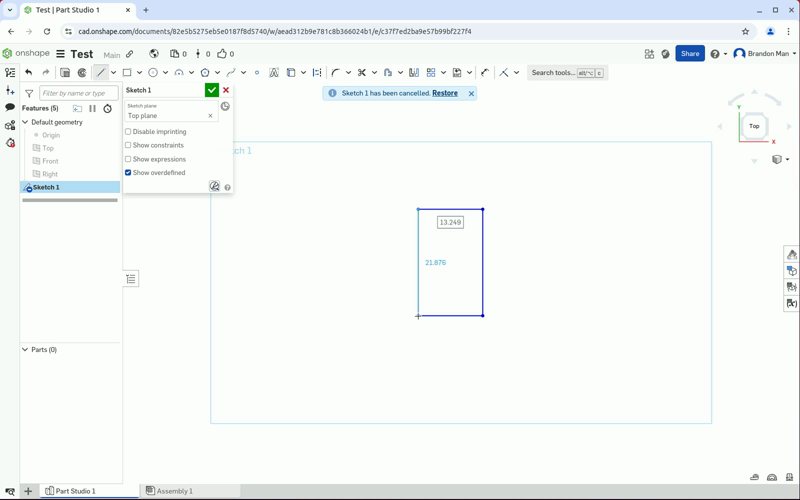
click(418, 315)
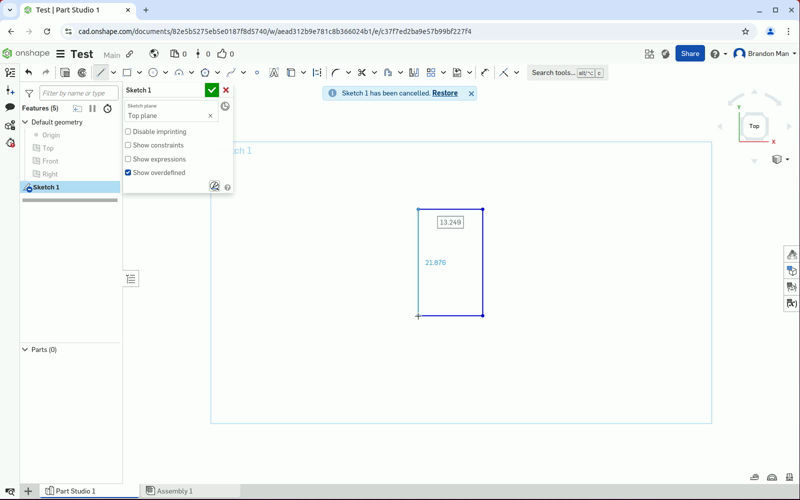
key(esc)
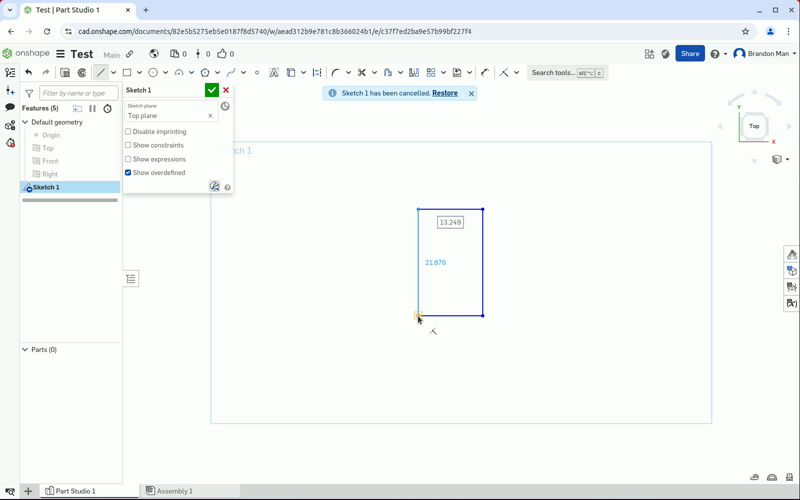
mouse_move(465, 247)
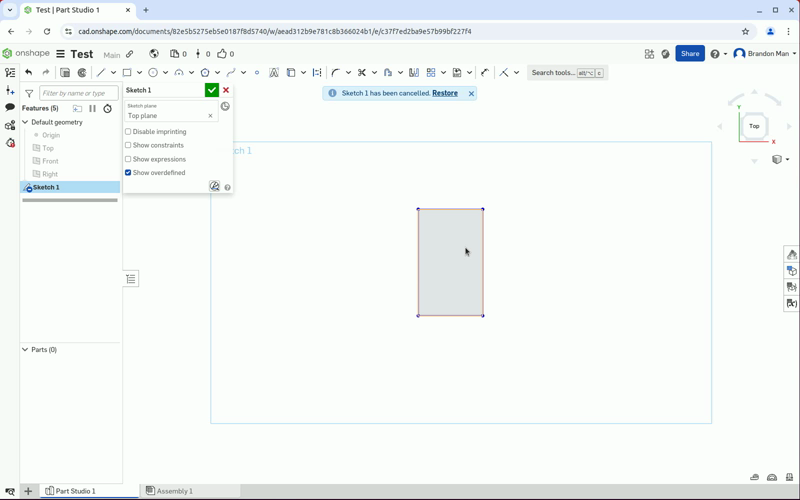
click(465, 247)
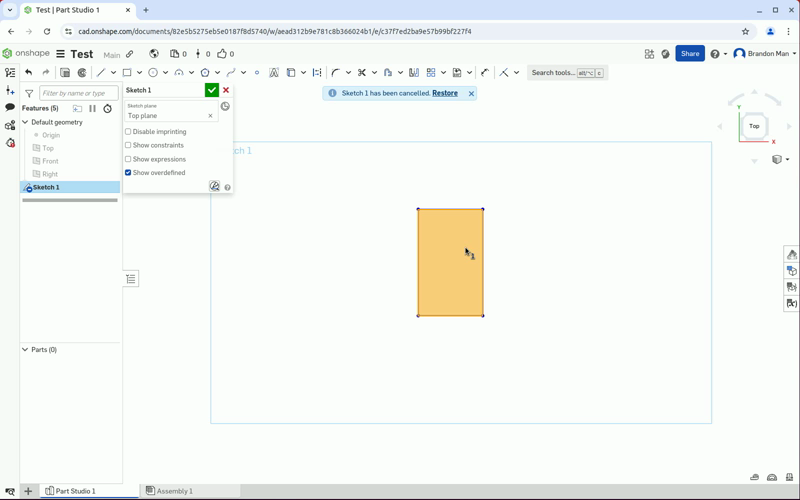
mouse_move(73, 352)
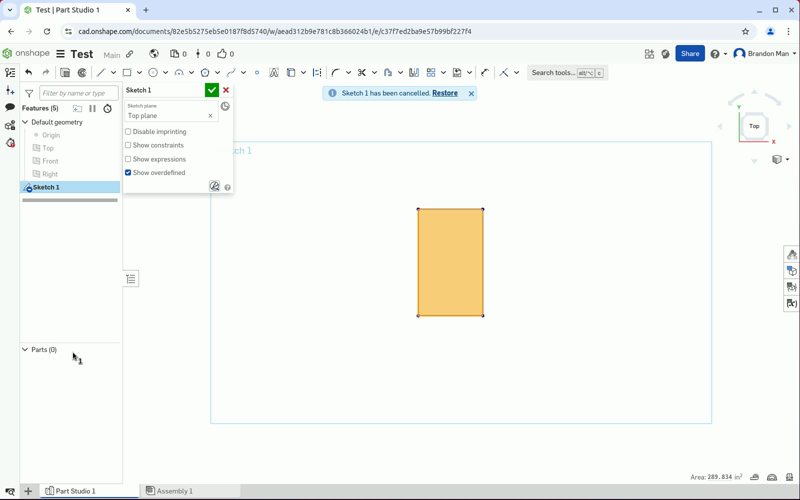
key(shift+y)
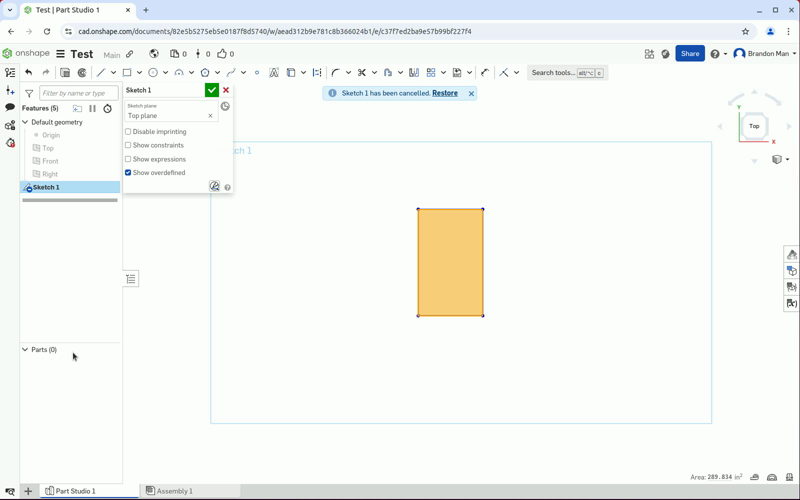
key(shift+e)
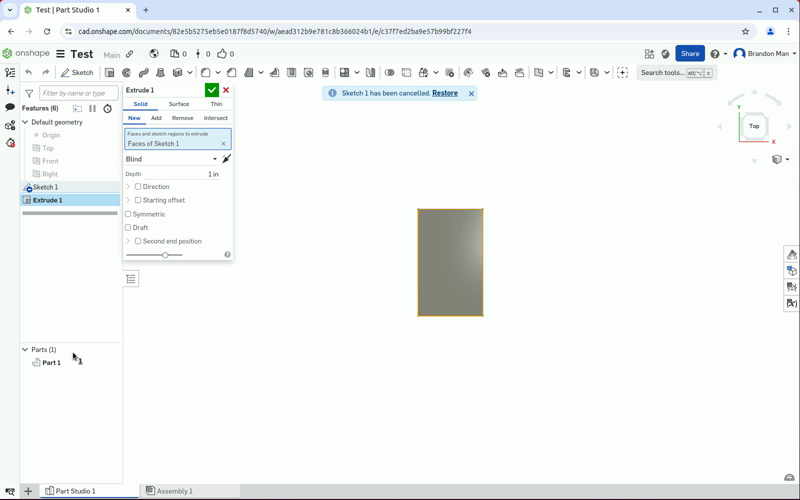
mouse_move(143, 106)
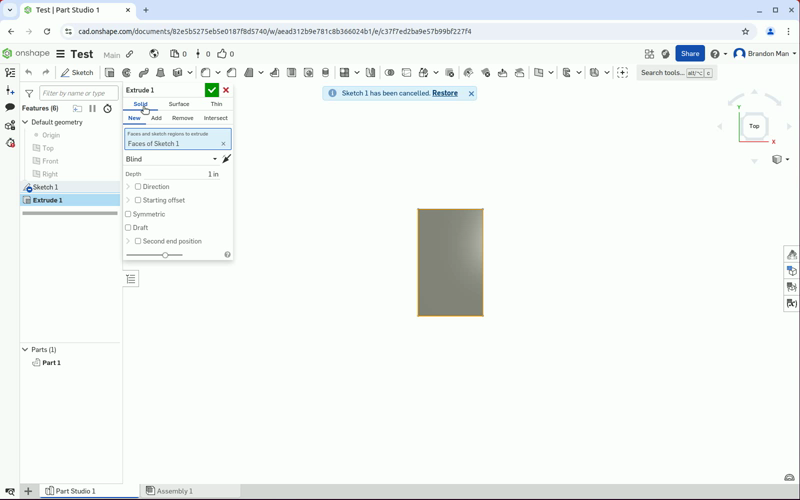
click(143, 106)
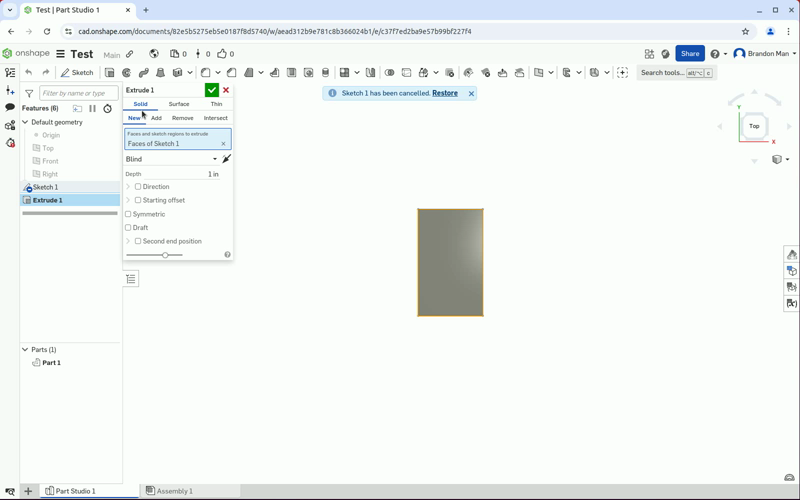
mouse_move(137, 120)
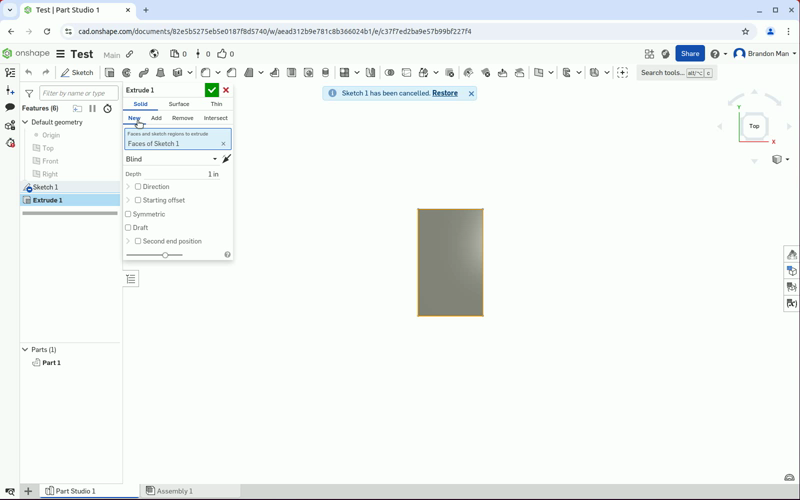
click(137, 120)
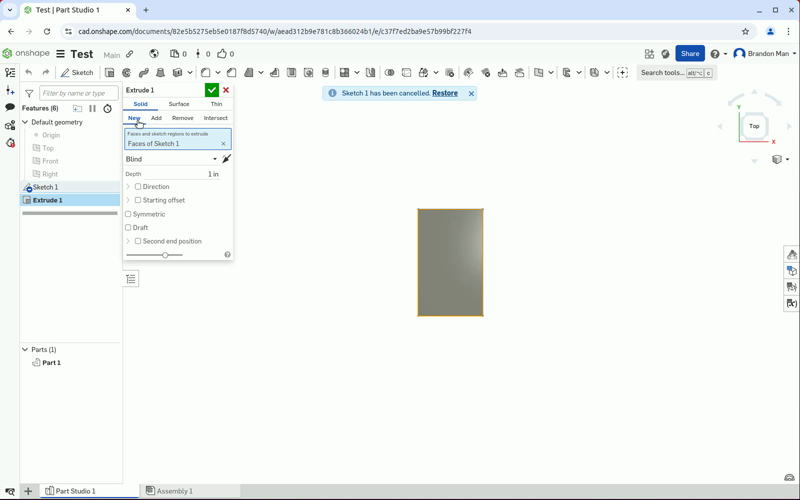
key(tab, 4)
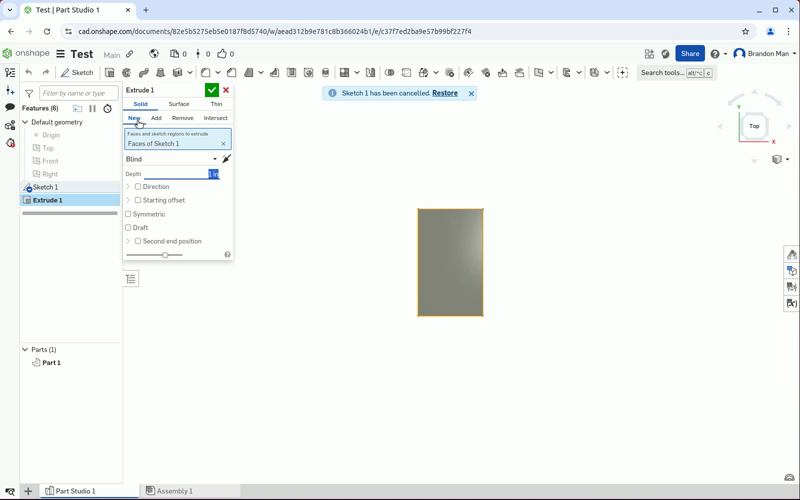
text(1.204)
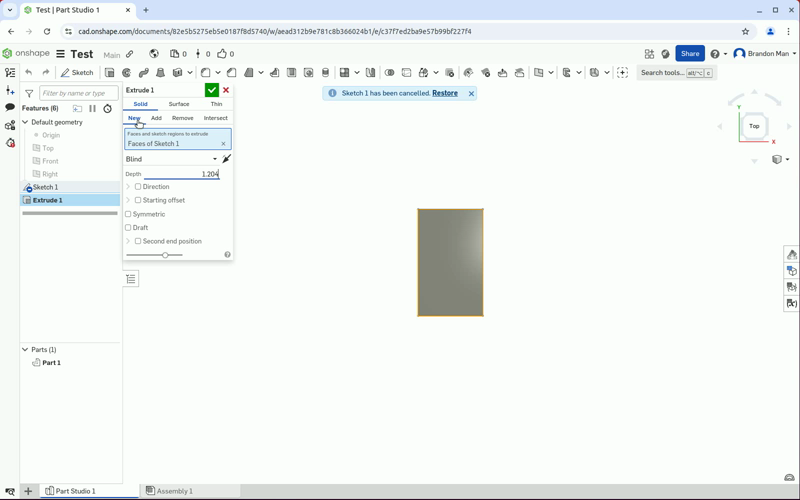
key(enter)
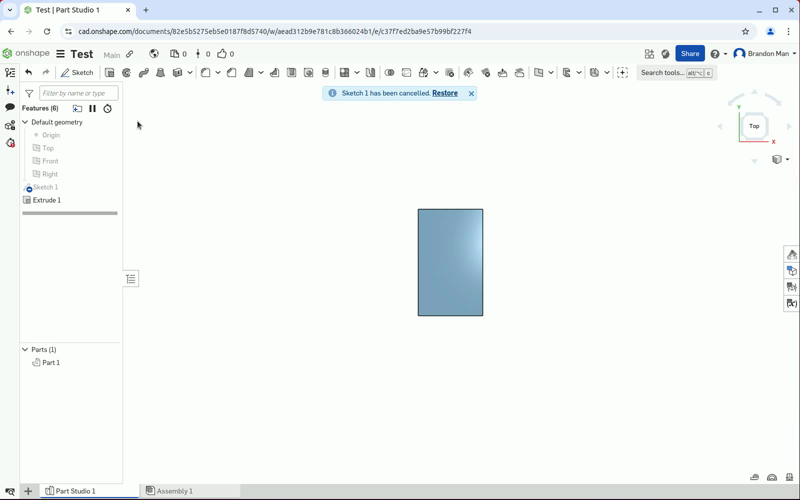
key(shift+h)
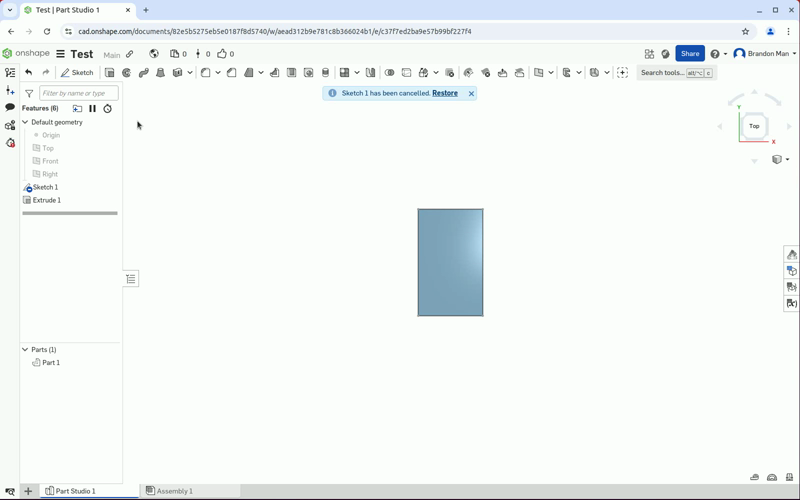
key(shift+h)
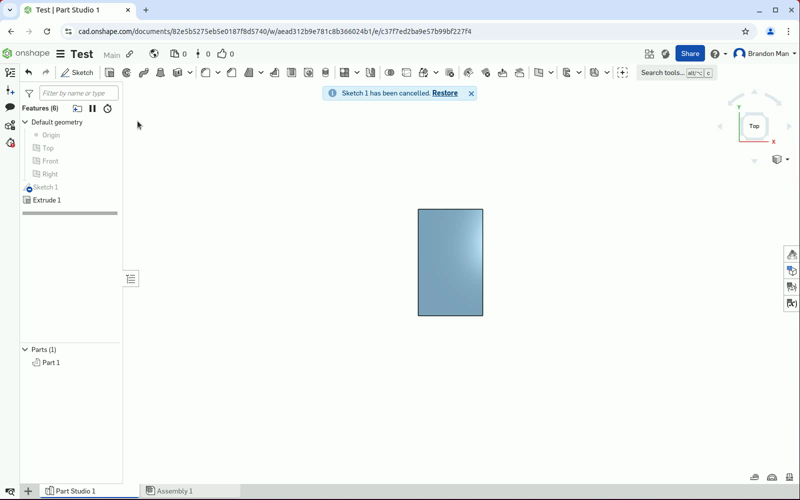
mouse_move(73, 189)
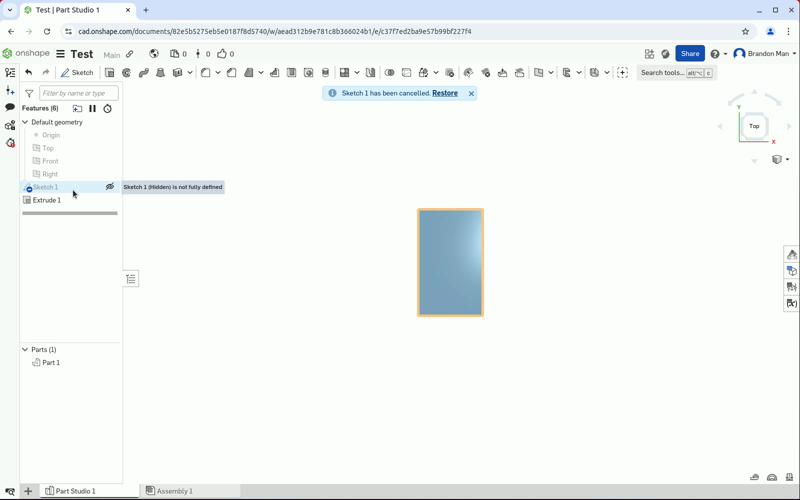
click(73, 189)
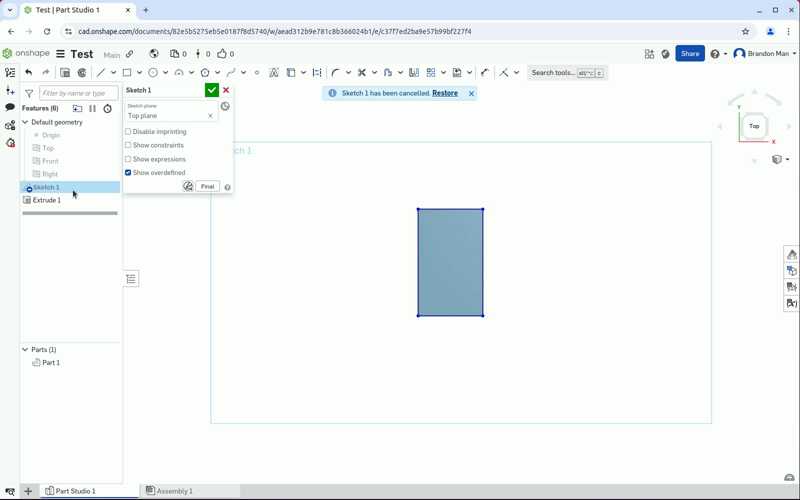
mouse_move(229, 92)
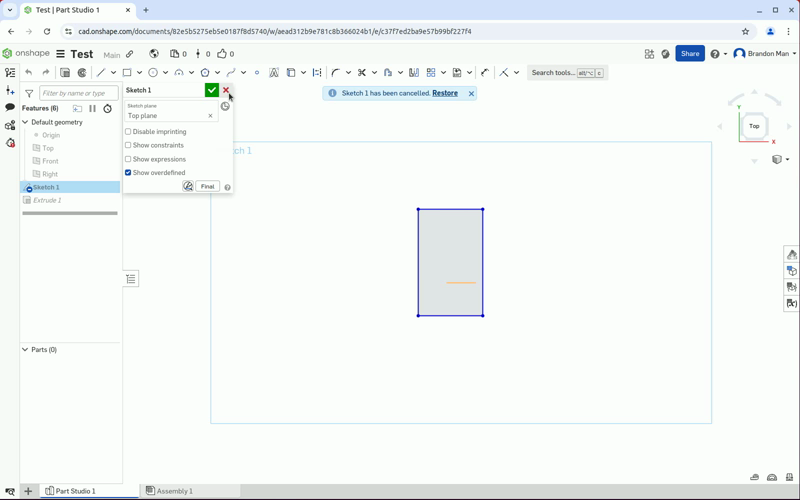
click(229, 92)
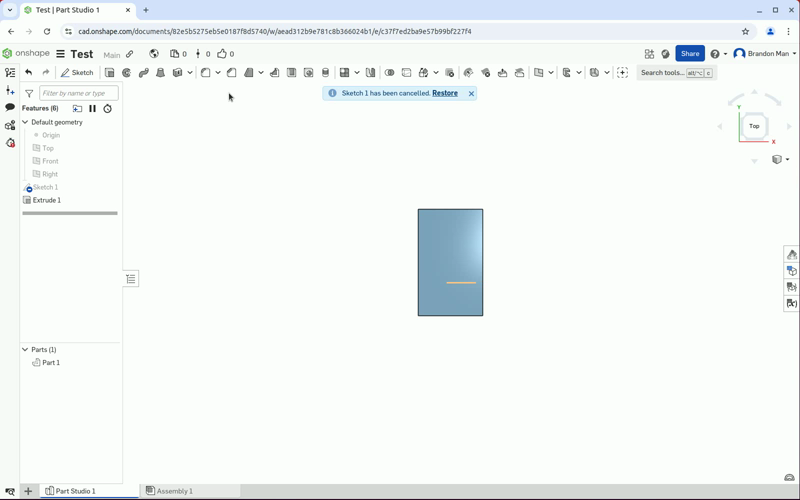
mouse_move(541, 75)
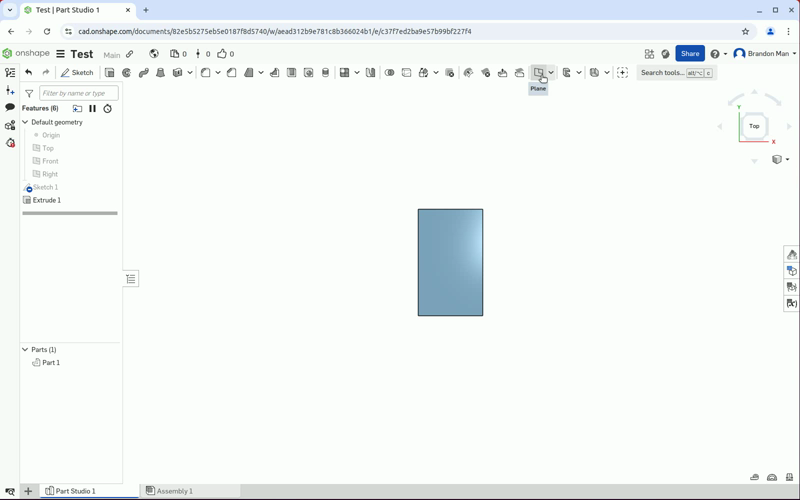
click(541, 75)
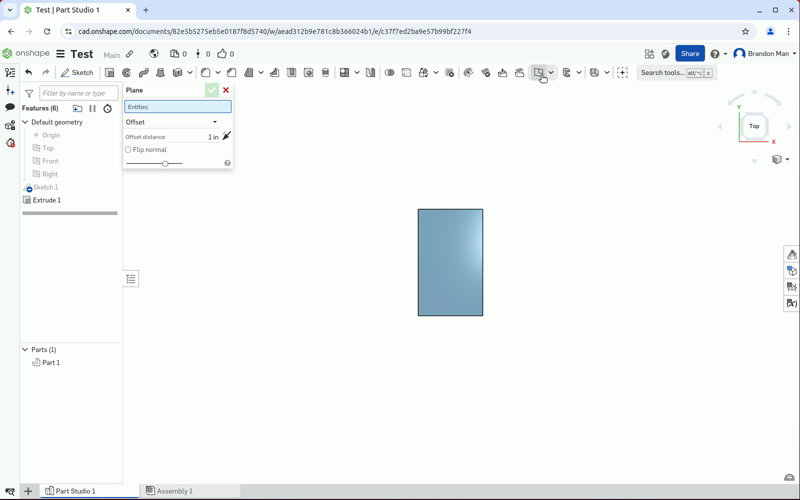
mouse_move(73, 150)
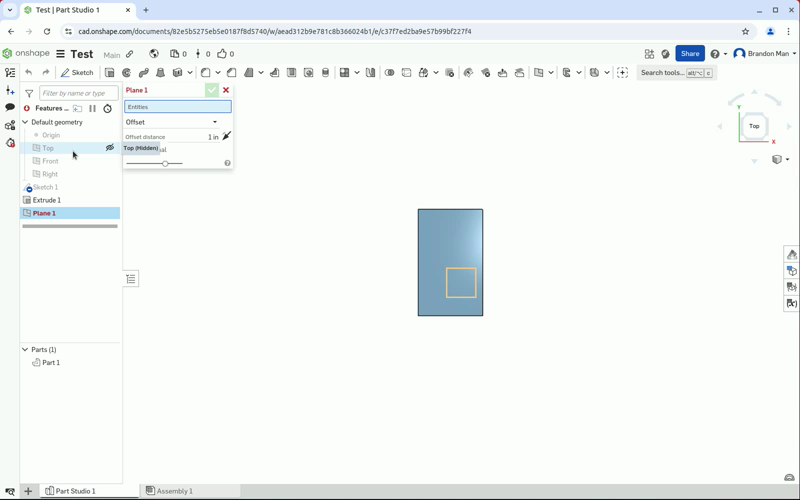
click(73, 150)
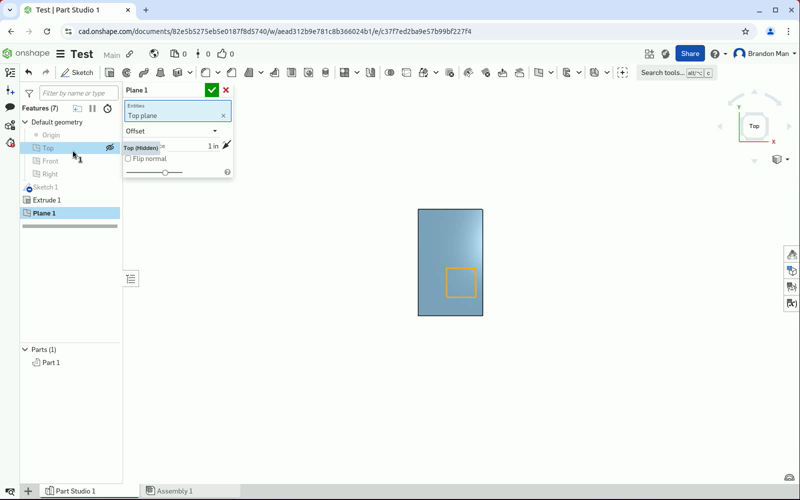
key(tab, 2)
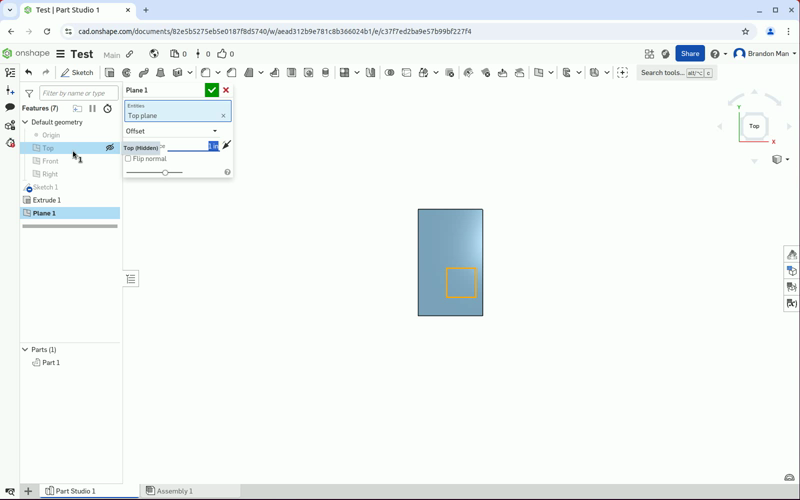
text(1.202)
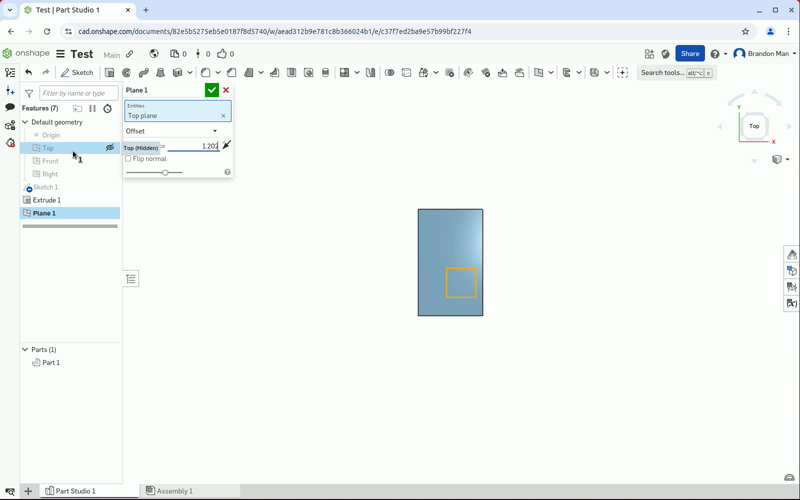
key(enter, 2)
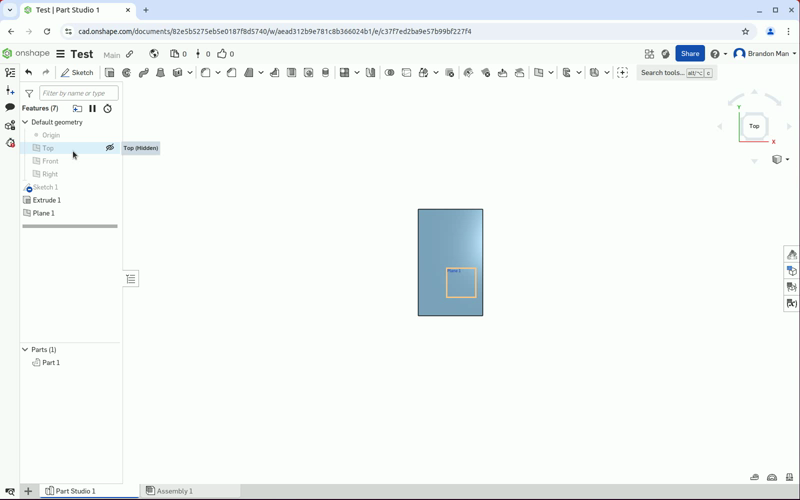
key(shift+s)
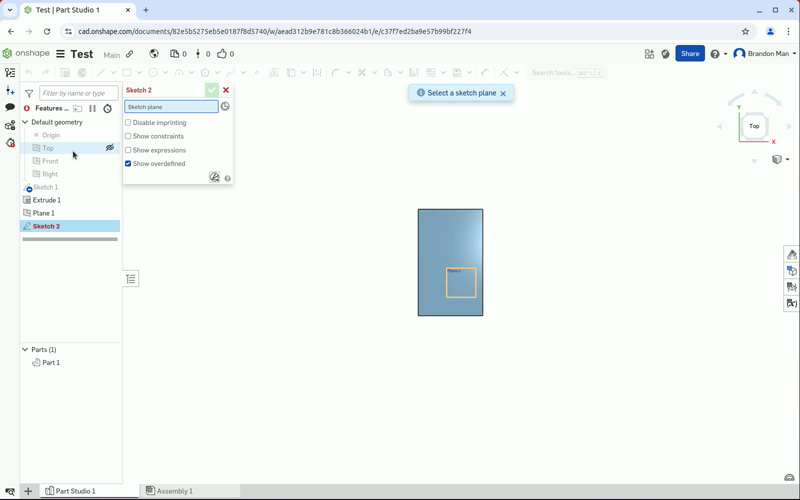
mouse_move(73, 215)
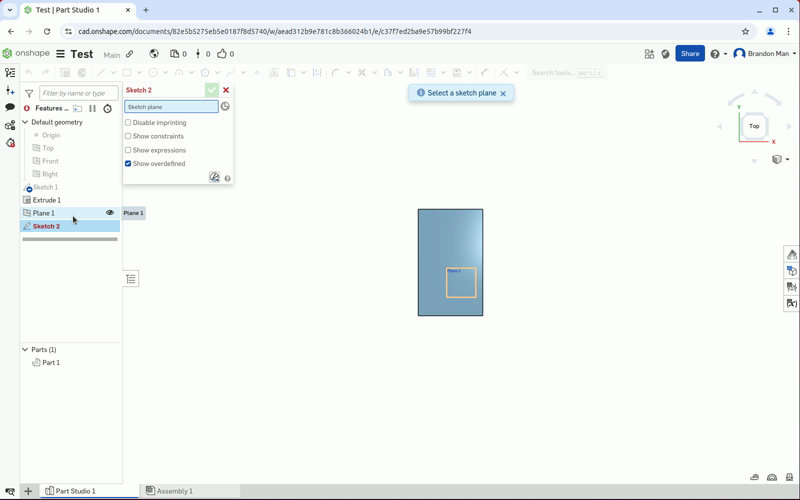
click(73, 215)
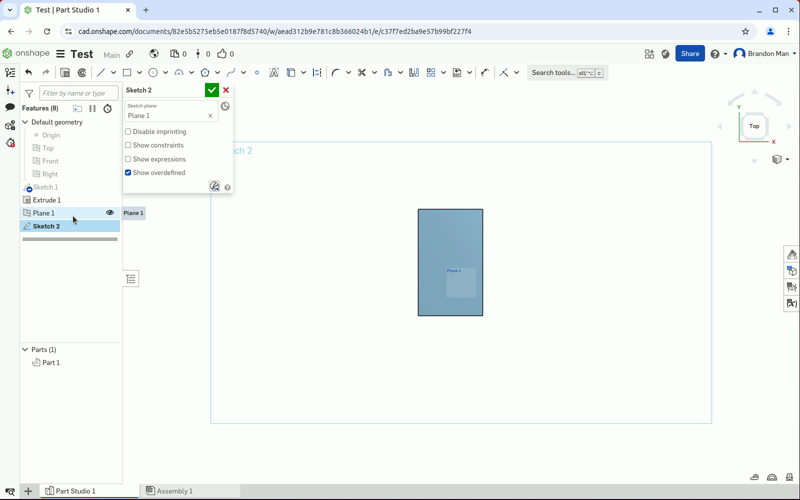
mouse_move(73, 352)
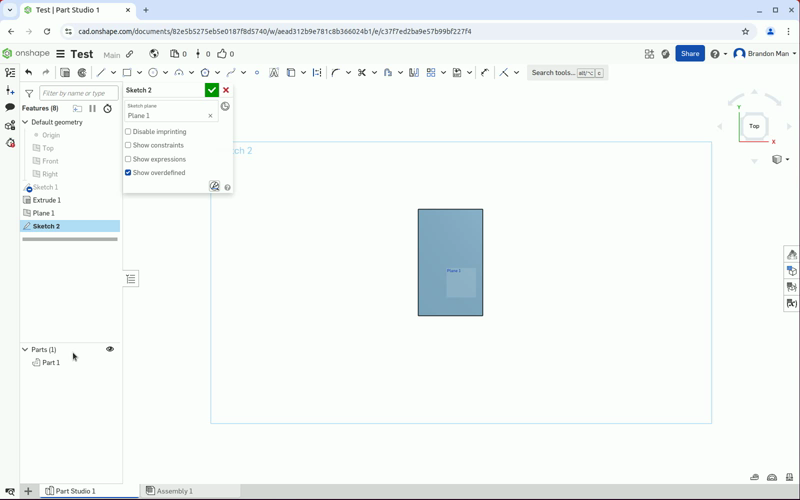
key(y)
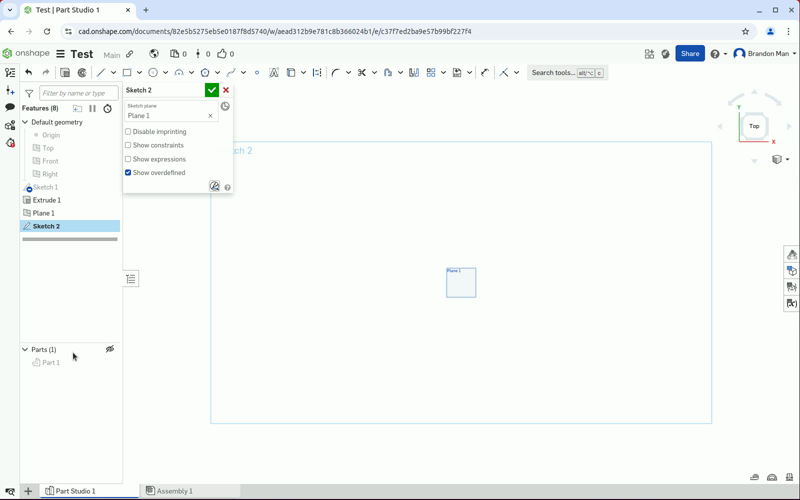
key(l)
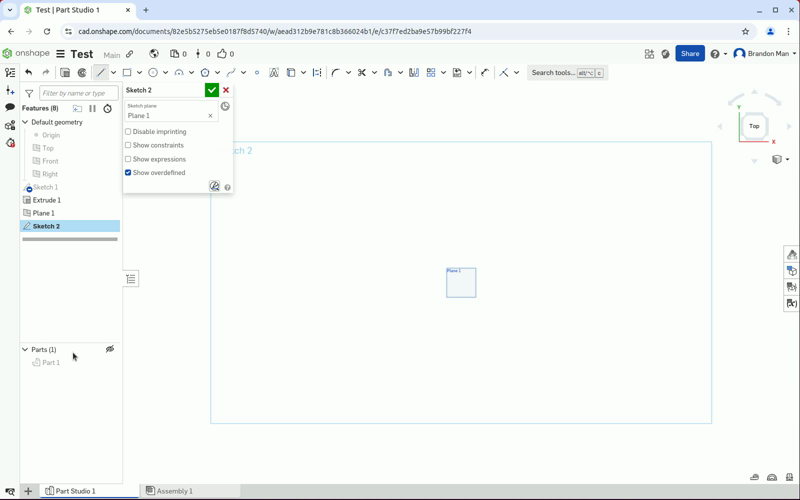
key_down(shift)
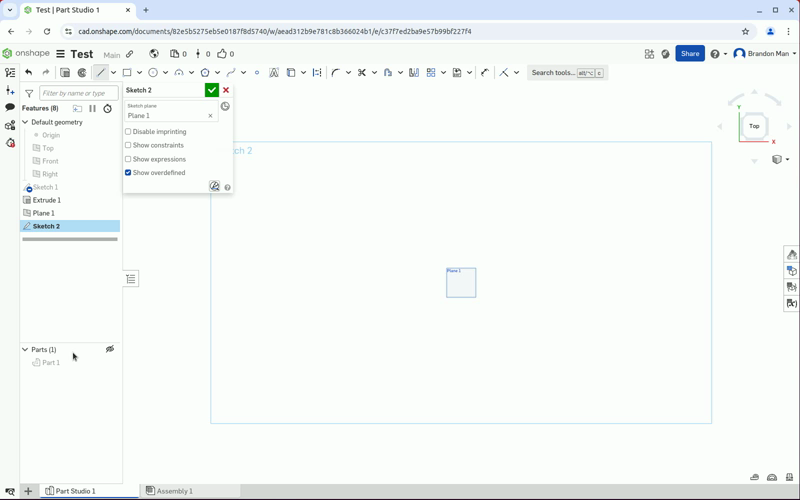
mouse_move(418, 207)
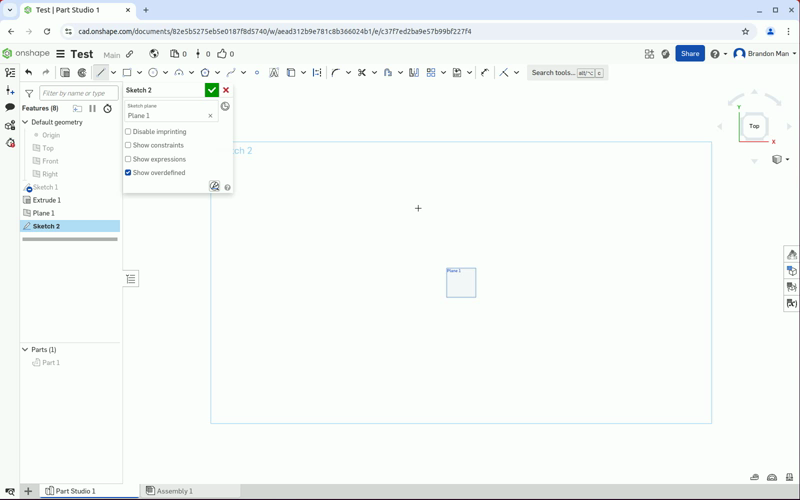
click(418, 207)
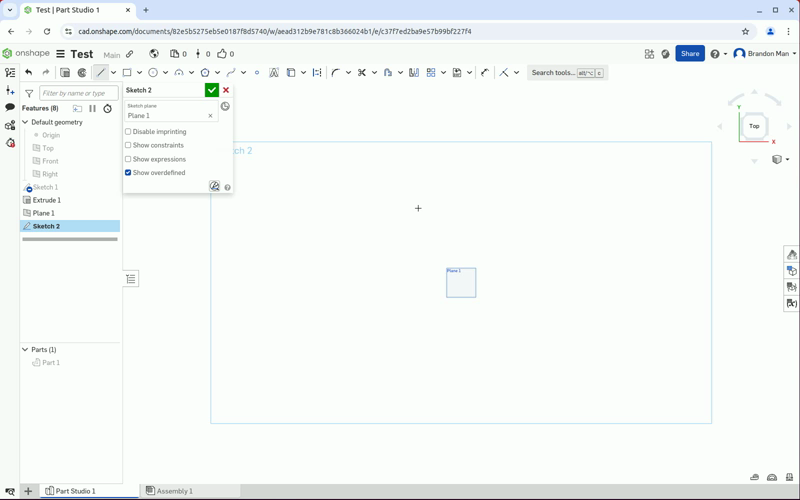
key_up(shift)
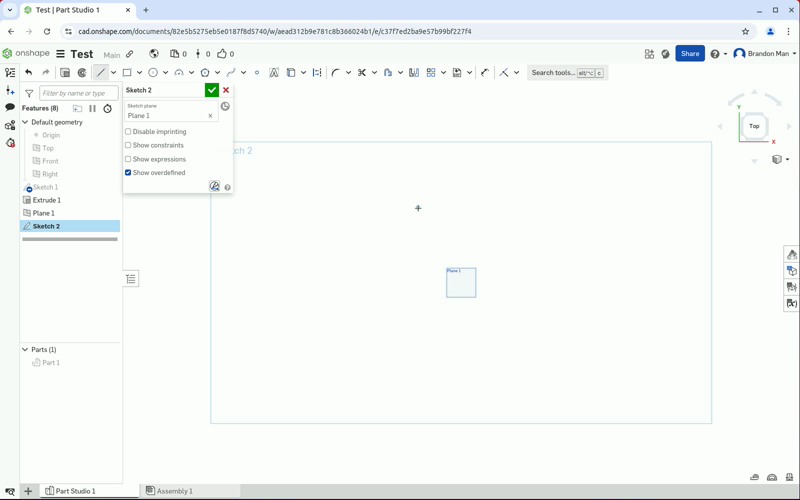
key_down(shift)
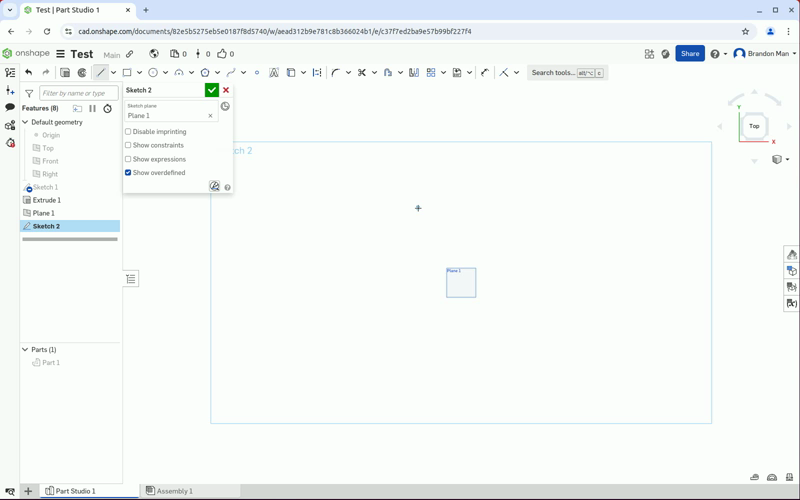
mouse_move(483, 207)
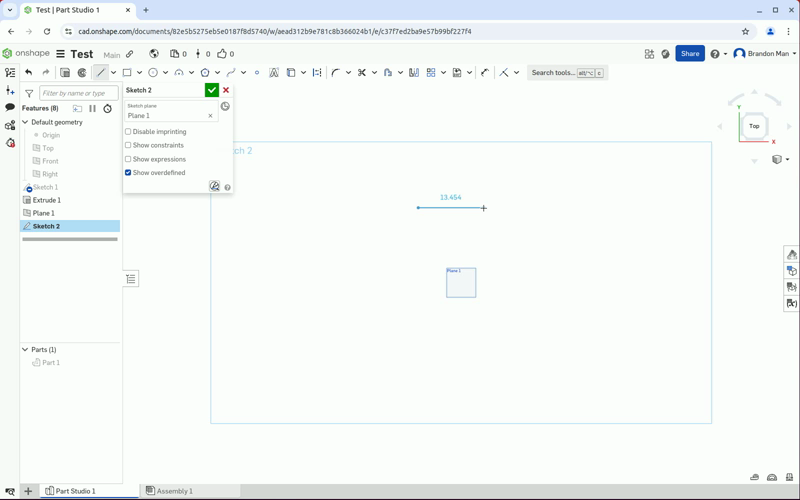
click(483, 207)
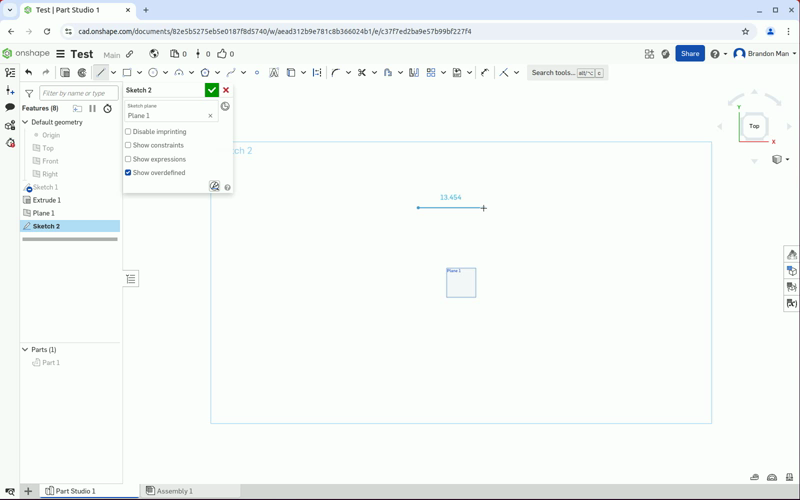
key_up(shift)
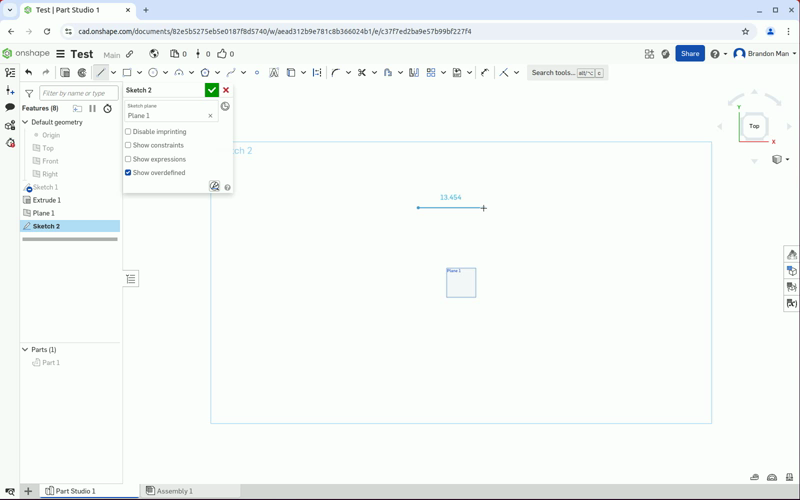
key_down(shift)
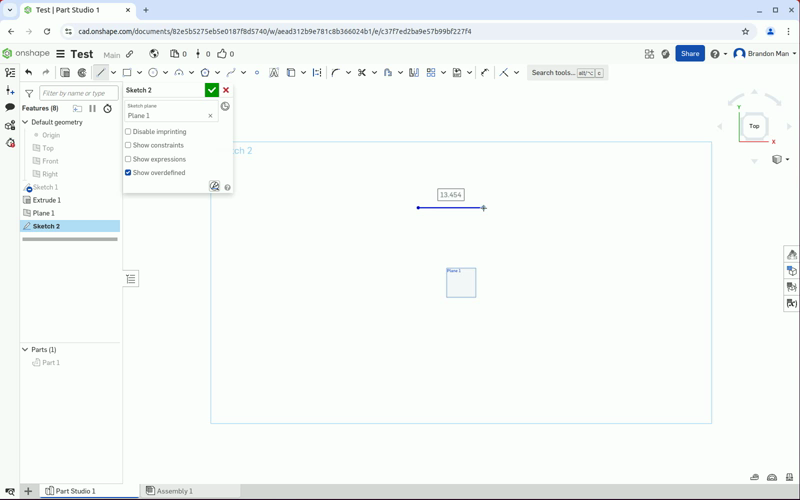
mouse_move(513, 207)
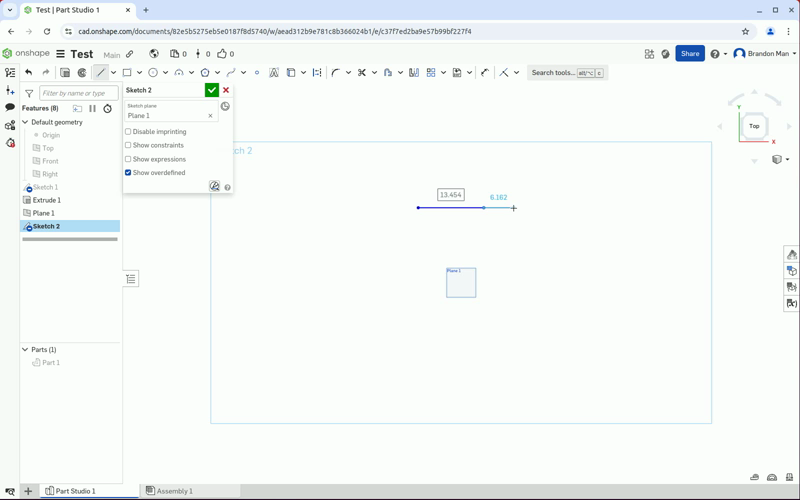
mouse_move(483, 202)
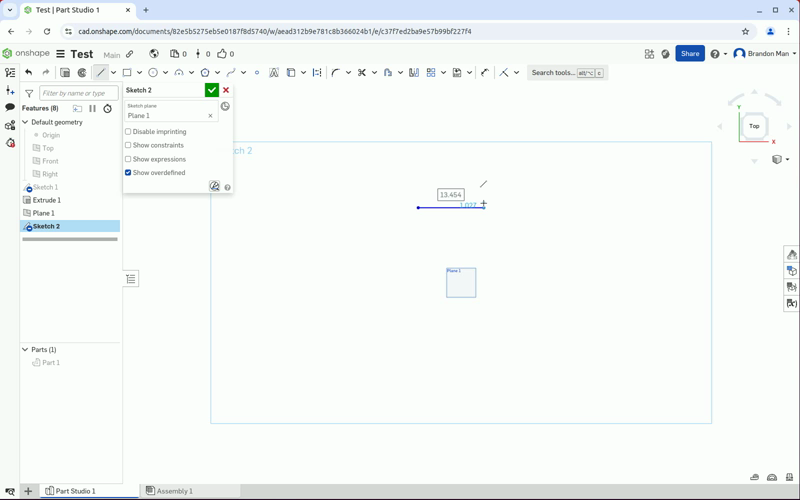
scroll(6)
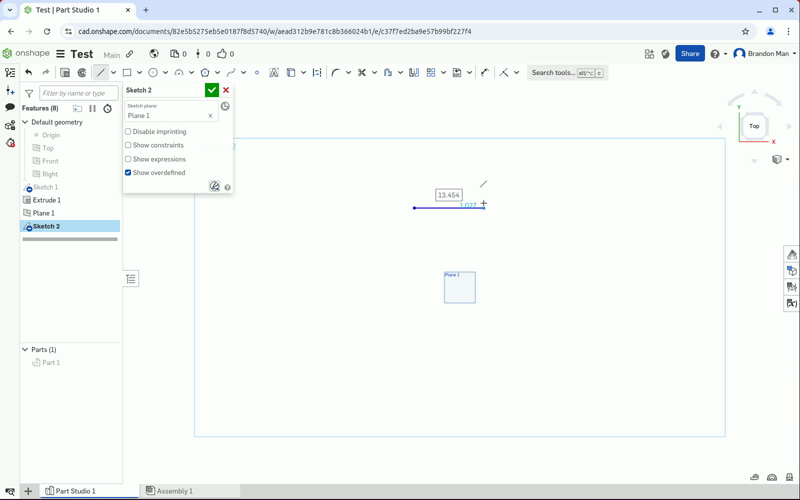
scroll(6)
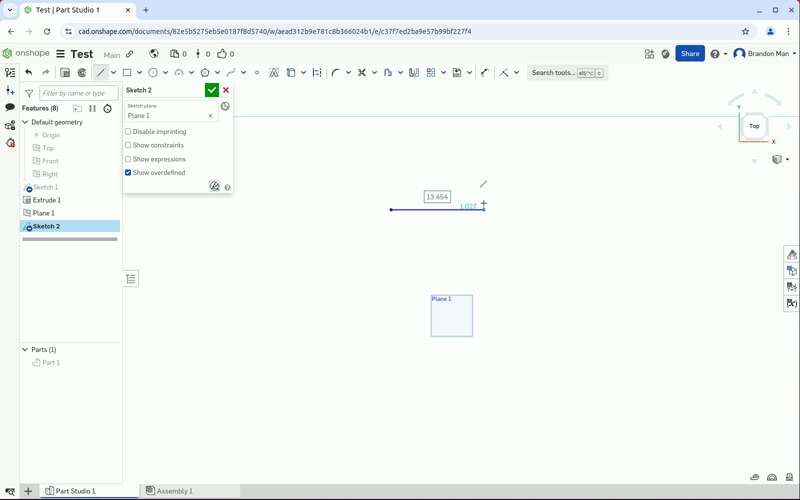
scroll(6)
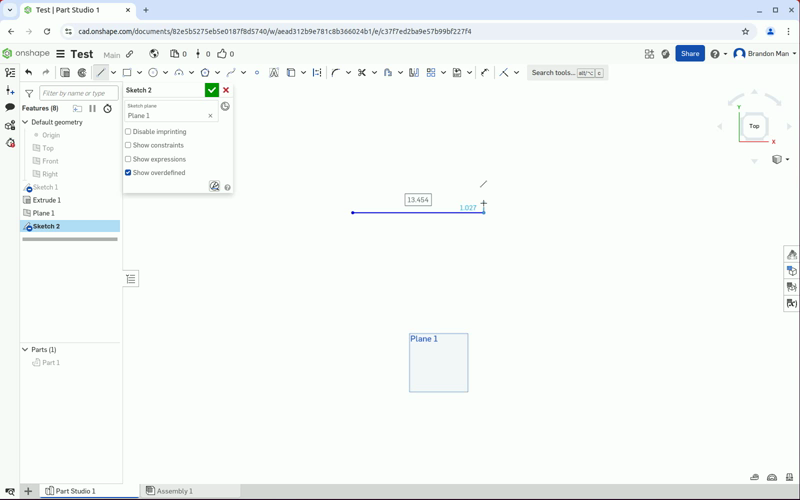
scroll(6)
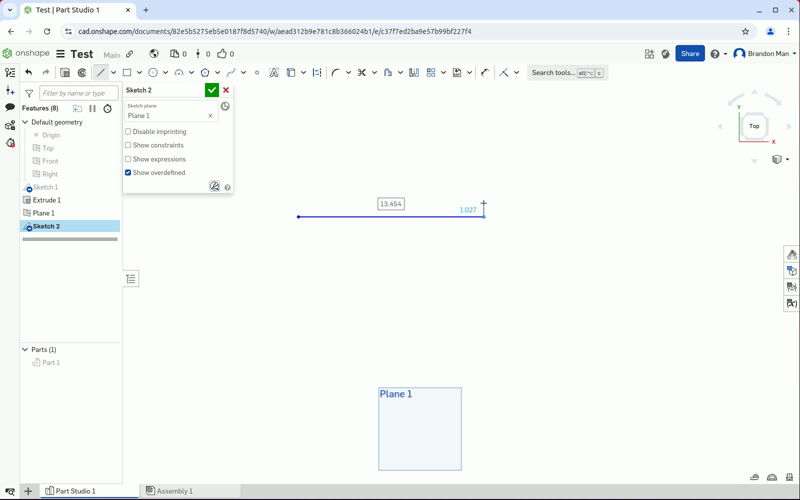
scroll(6)
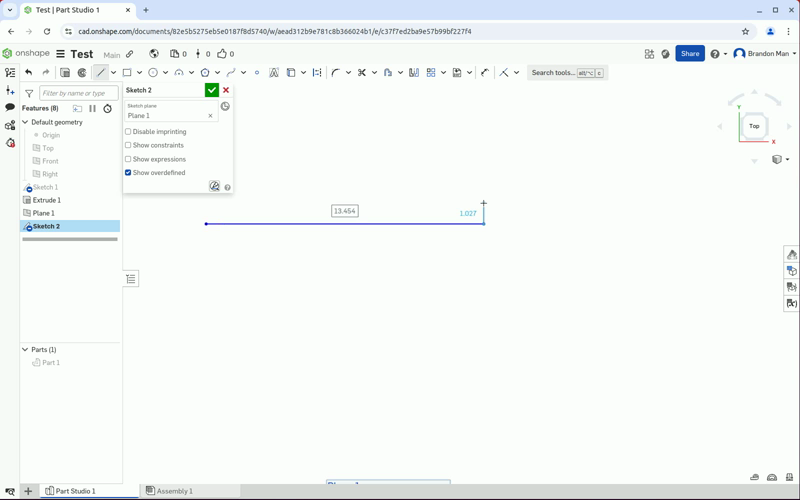
scroll(6)
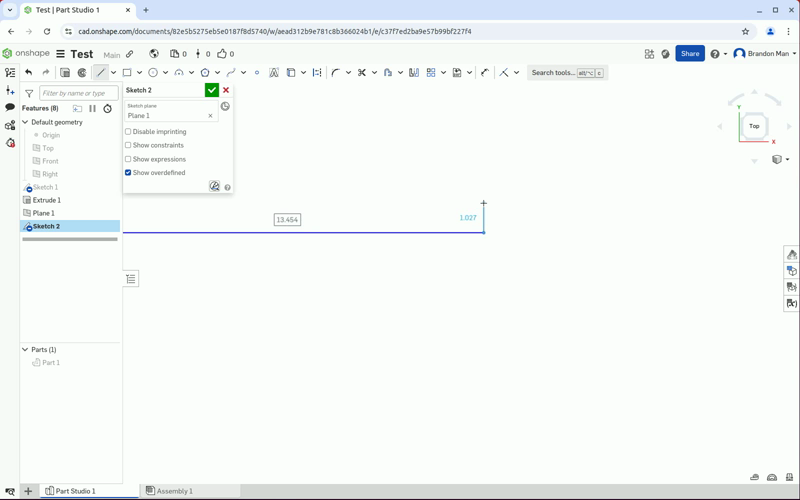
scroll(6)
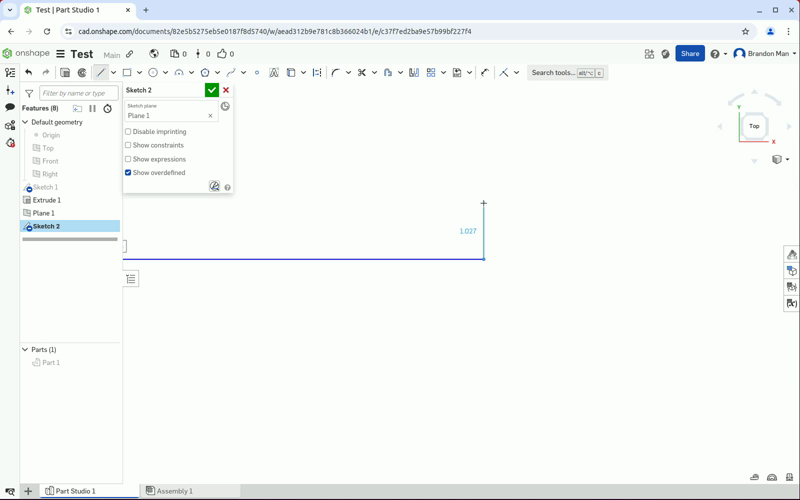
click(483, 202)
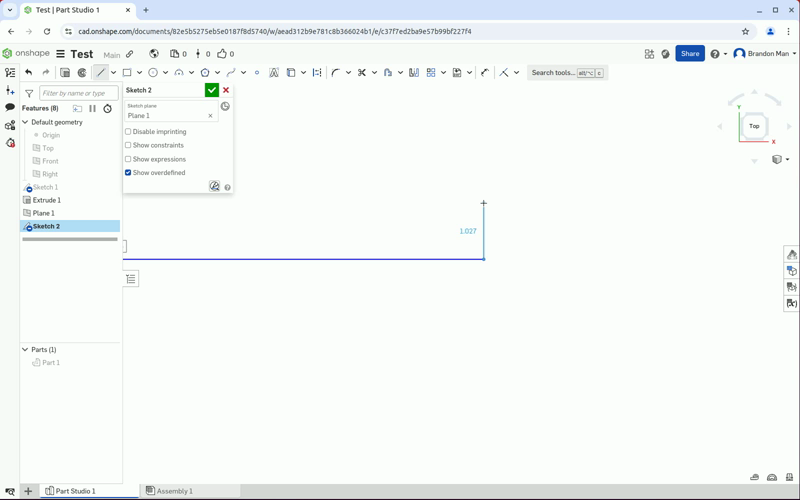
scroll(-6)
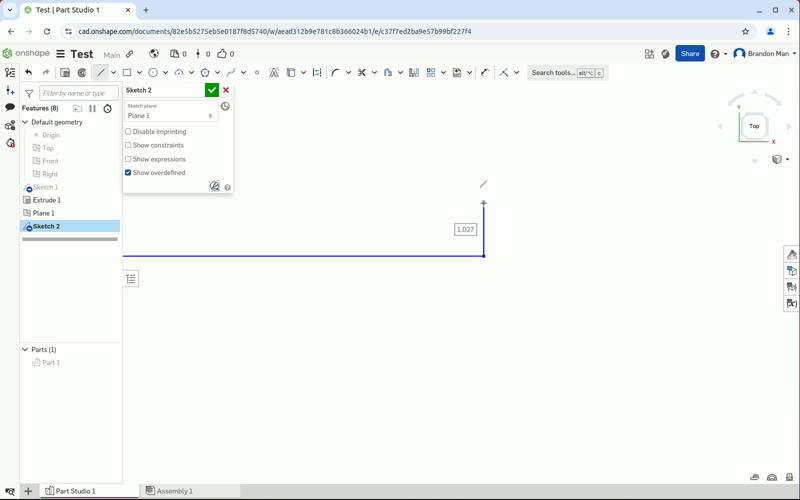
scroll(-6)
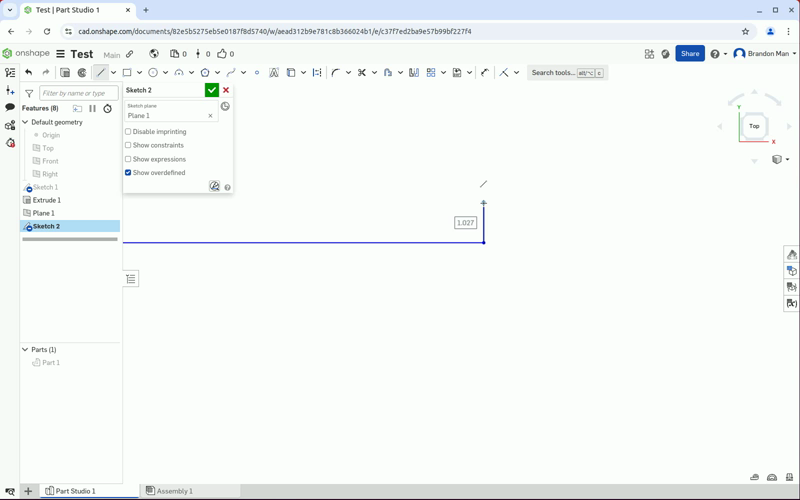
scroll(-6)
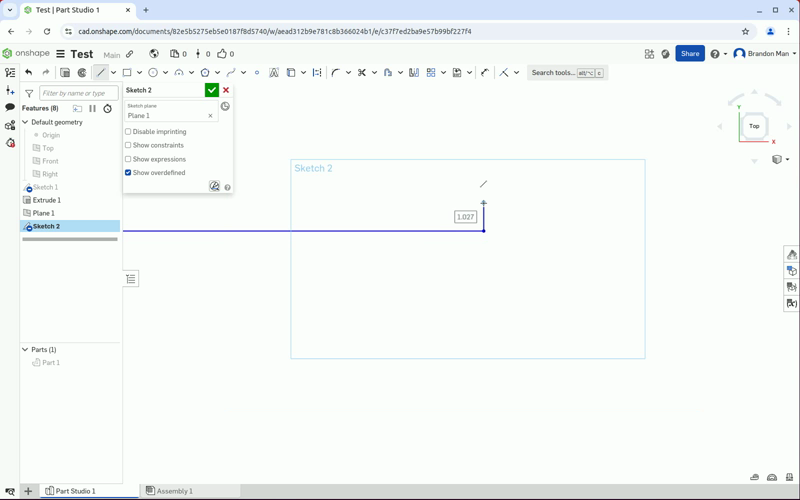
scroll(-6)
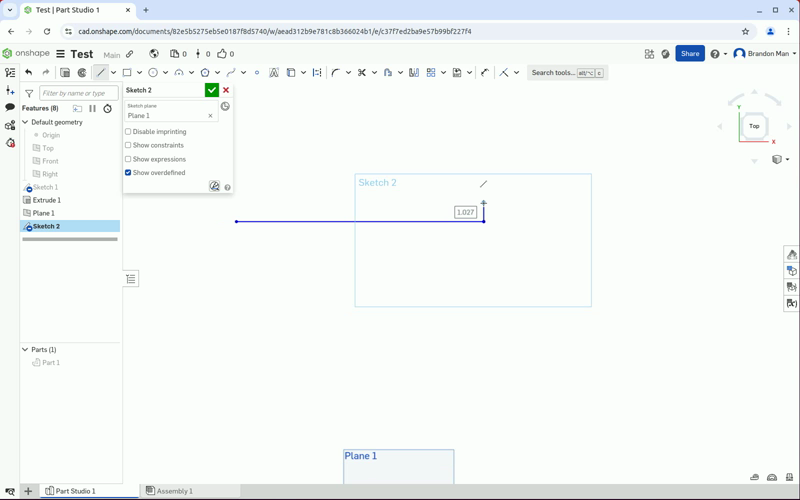
scroll(-6)
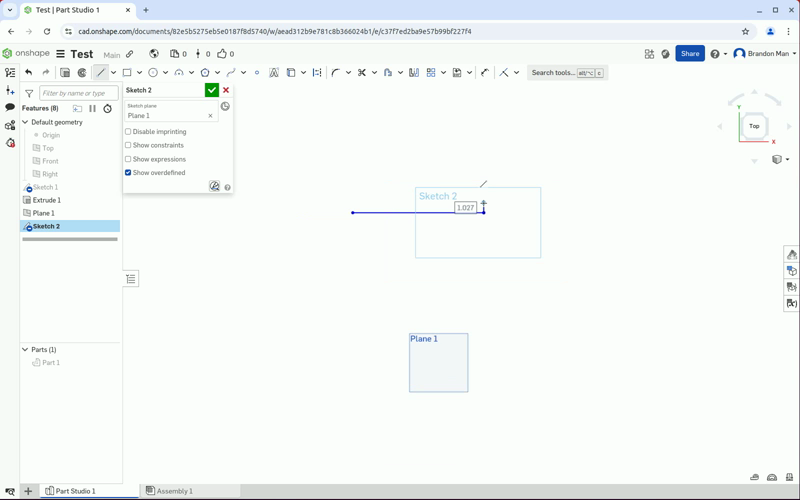
scroll(-6)
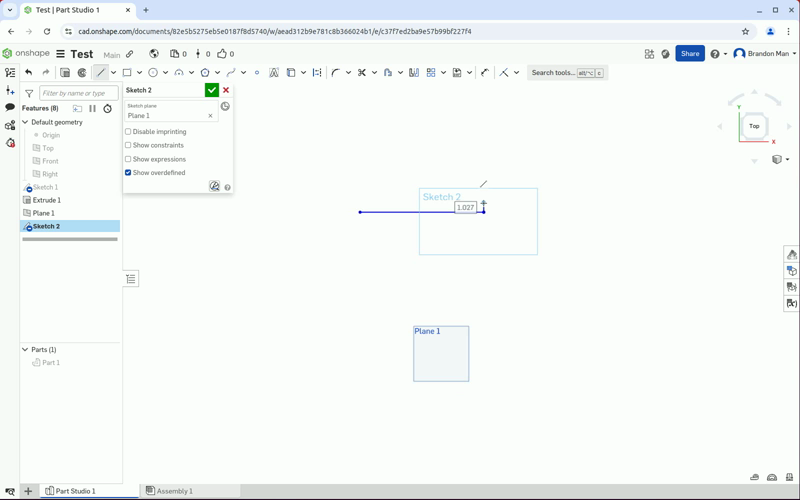
scroll(-6)
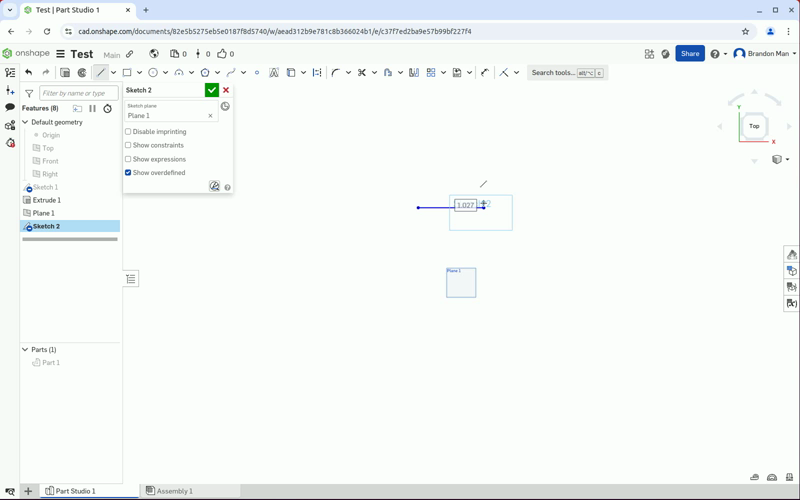
key_up(shift)
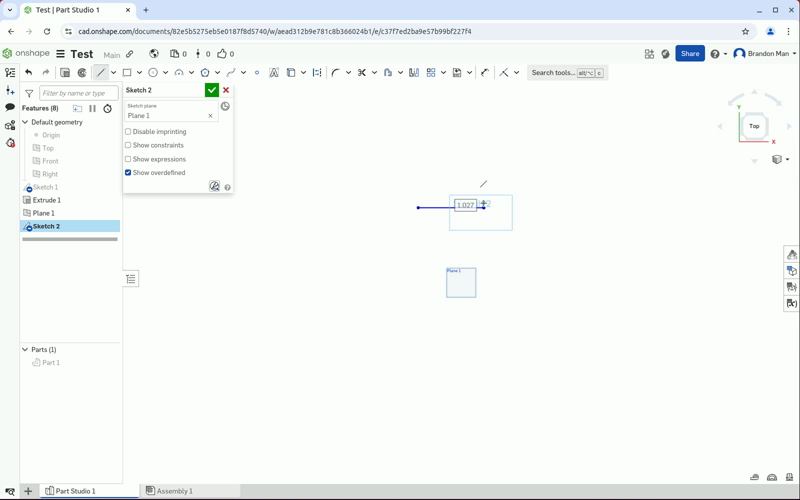
key_down(shift)
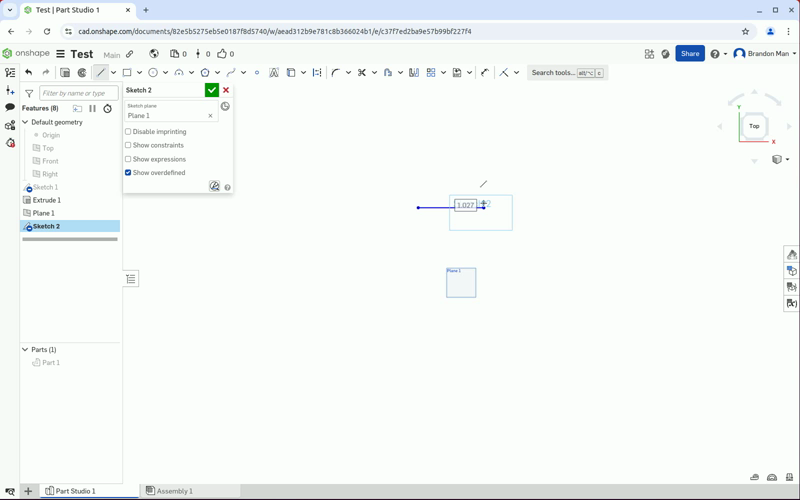
mouse_move(418, 202)
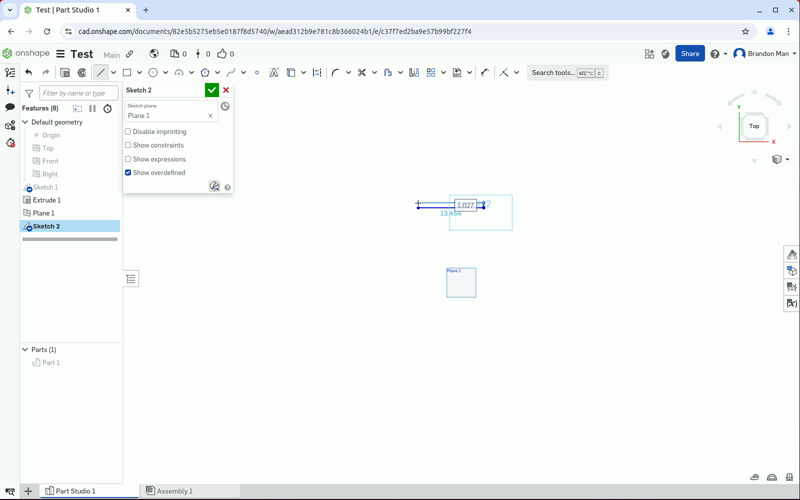
click(418, 202)
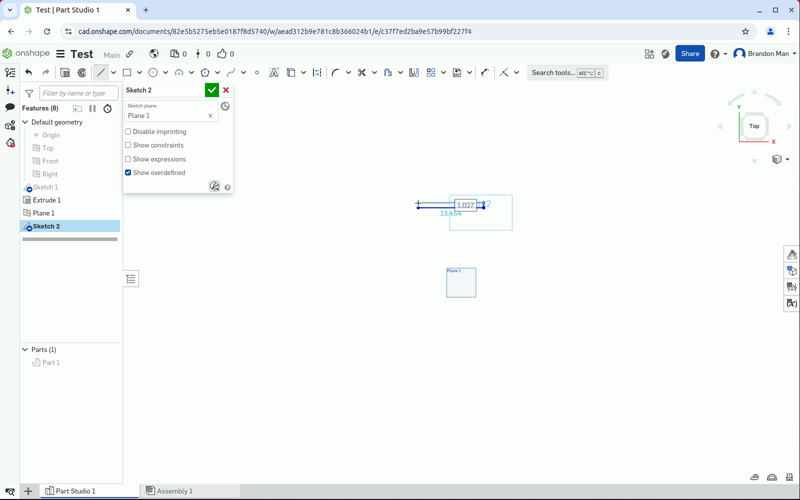
key_up(shift)
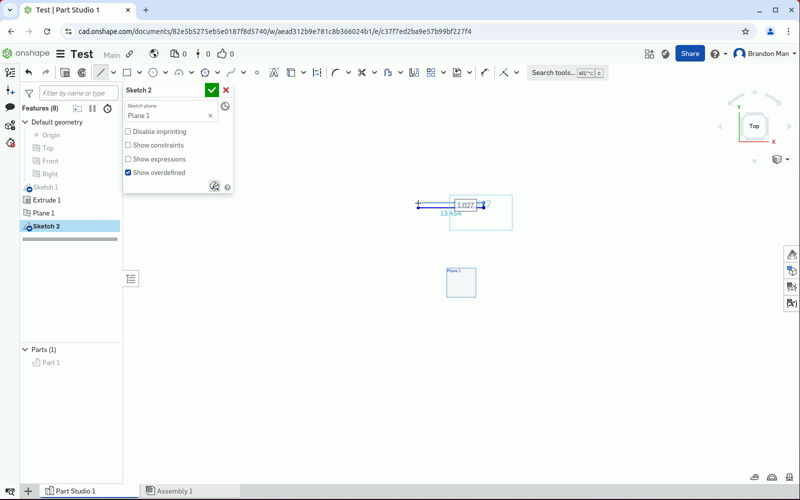
mouse_move(448, 202)
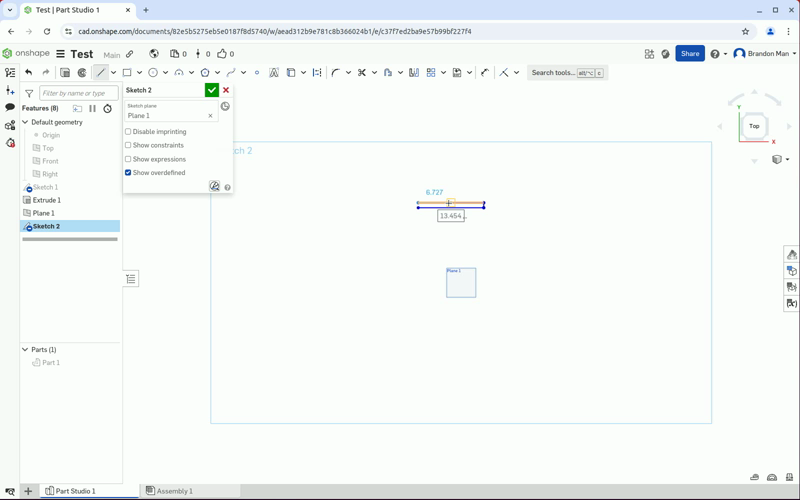
key_down(shift)
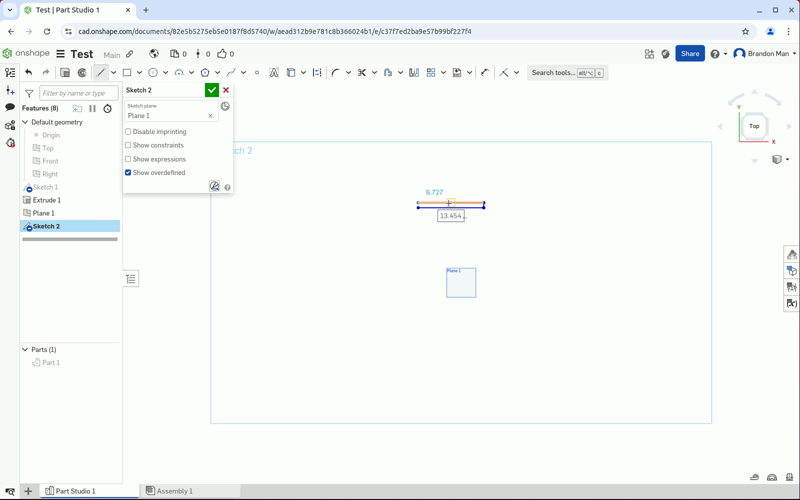
mouse_move(418, 207)
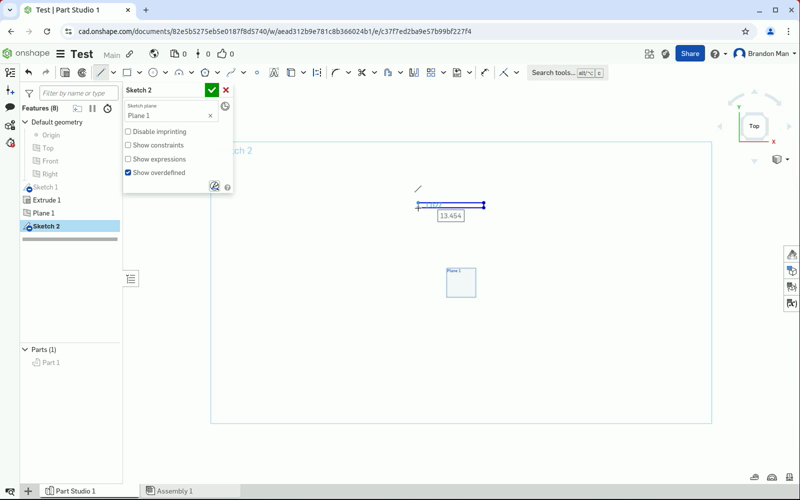
scroll(6)
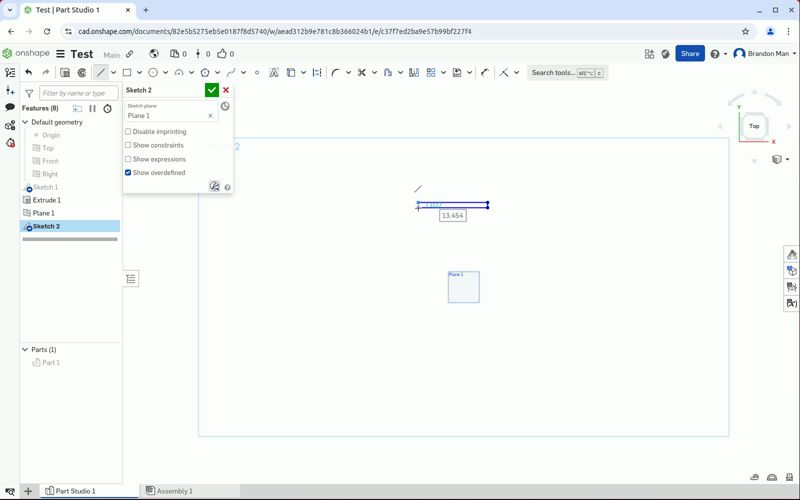
scroll(6)
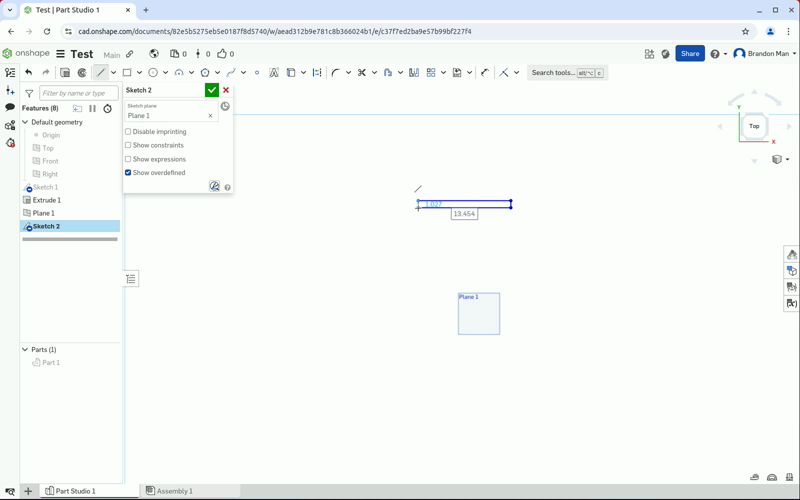
scroll(6)
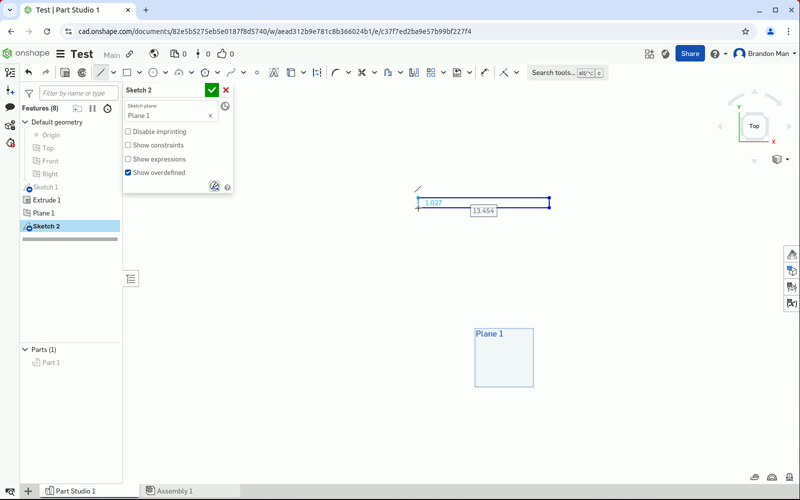
scroll(6)
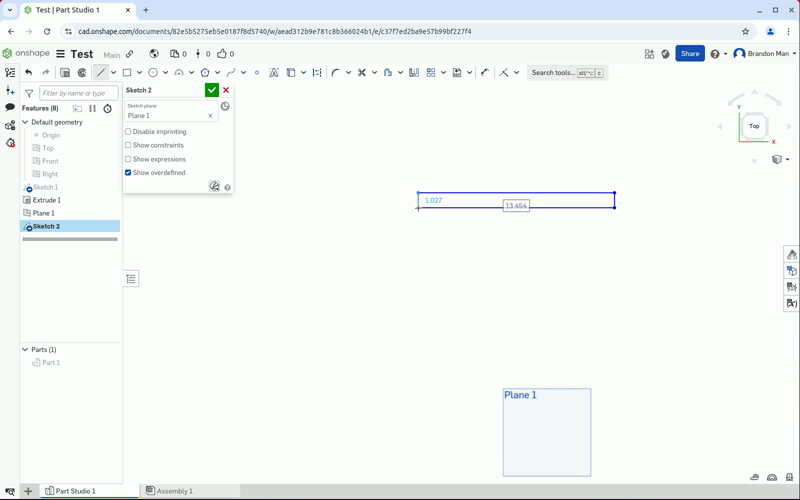
scroll(6)
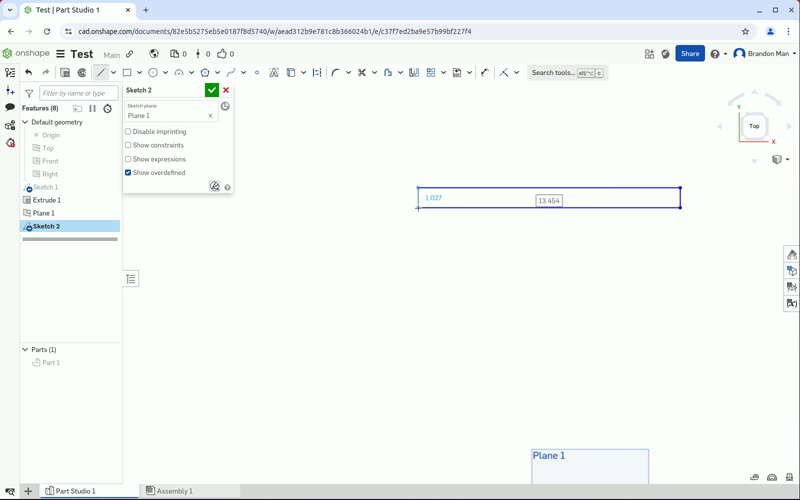
scroll(6)
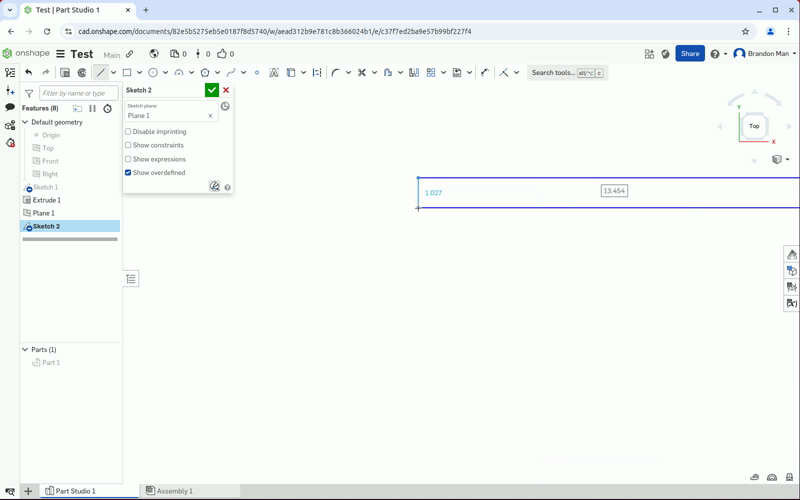
scroll(6)
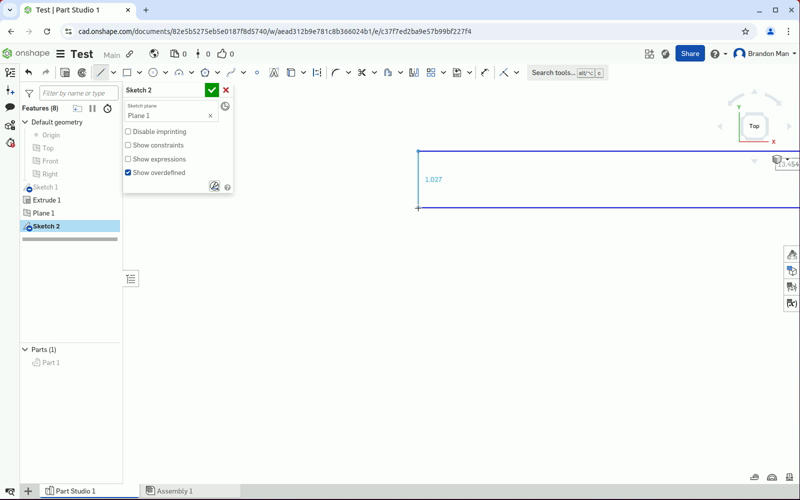
key_up(shift)
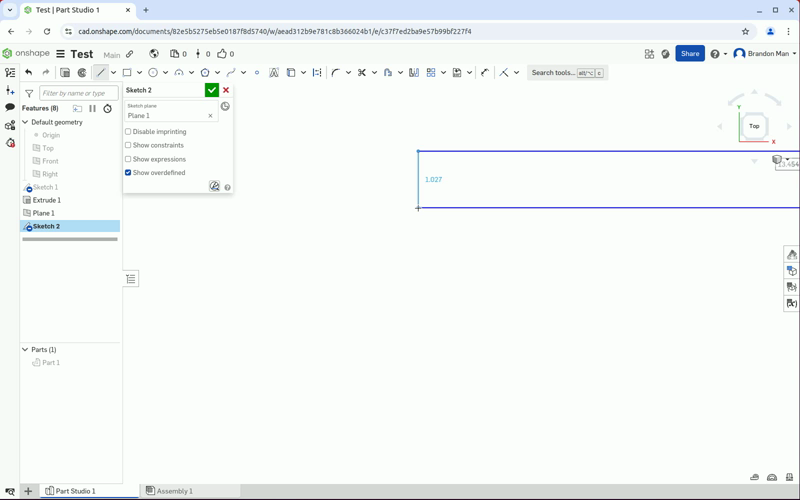
click(418, 207)
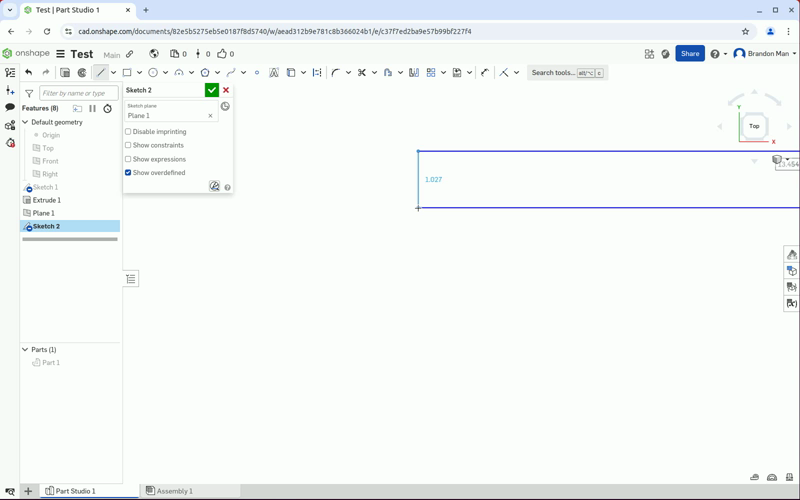
scroll(-6)
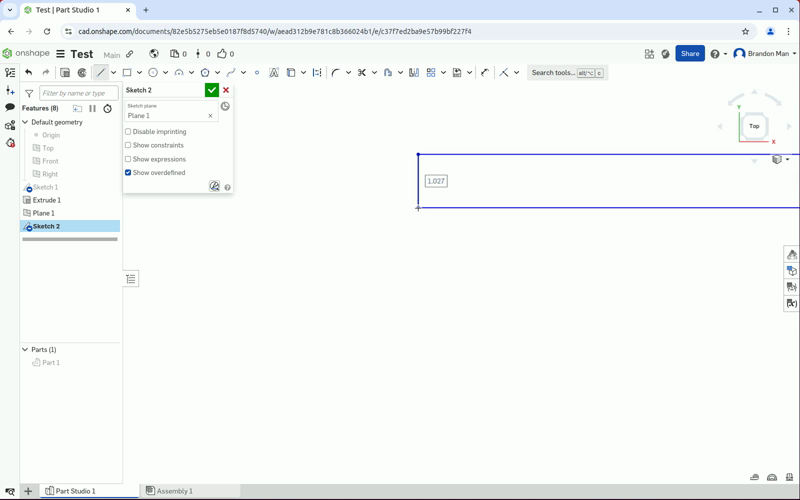
scroll(-6)
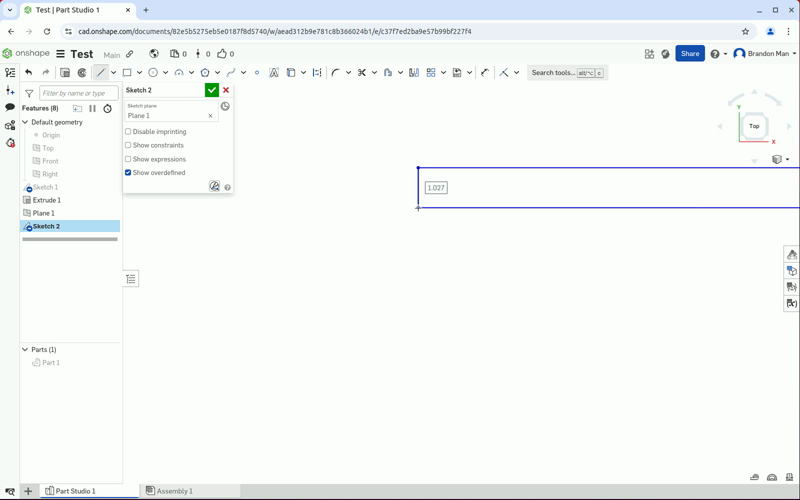
scroll(-6)
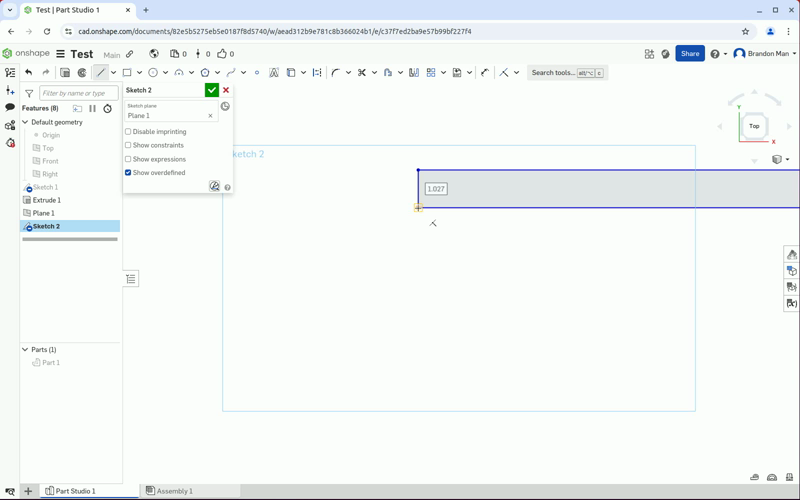
scroll(-6)
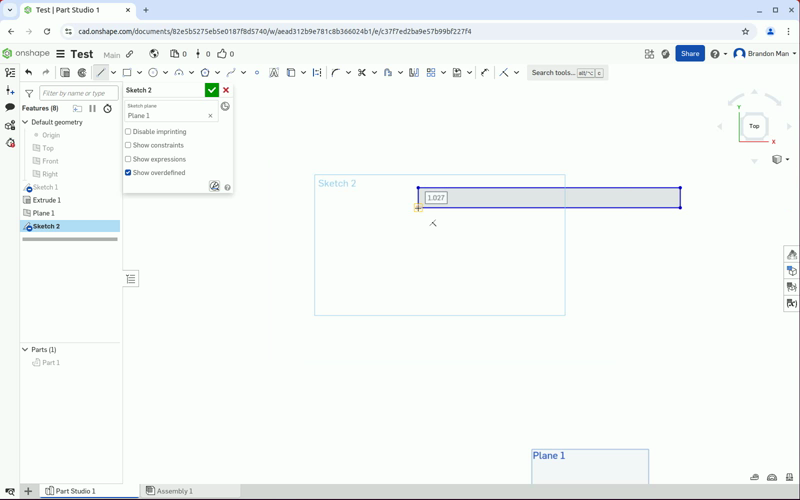
scroll(-6)
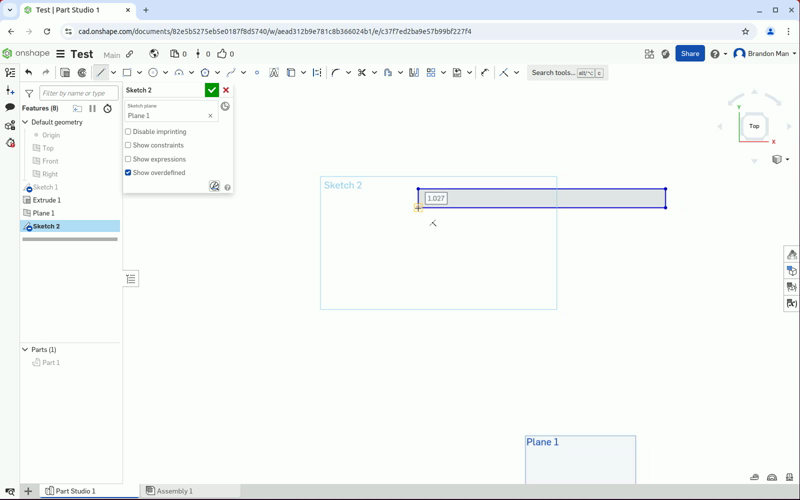
scroll(-6)
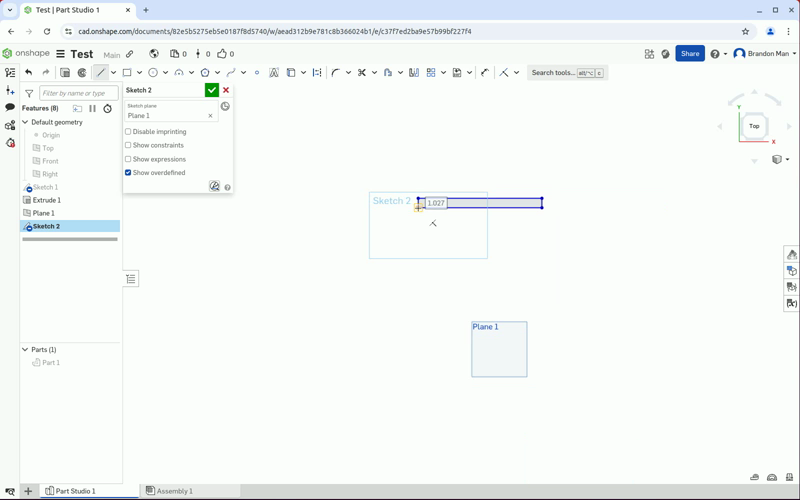
scroll(-6)
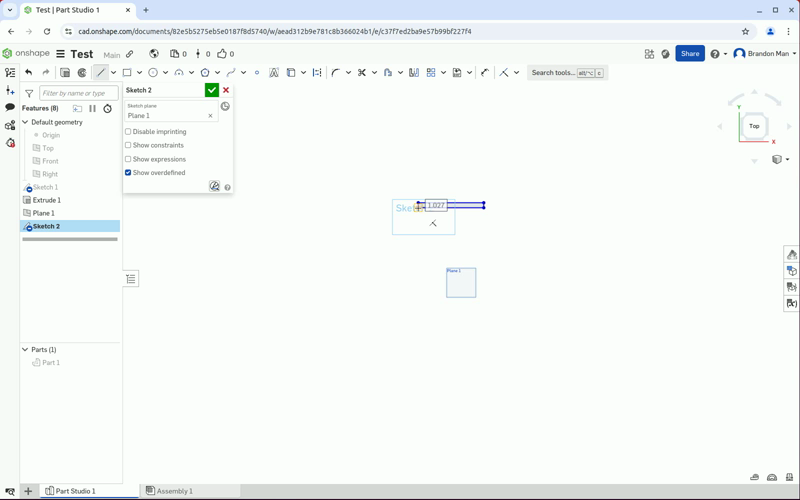
key(esc)
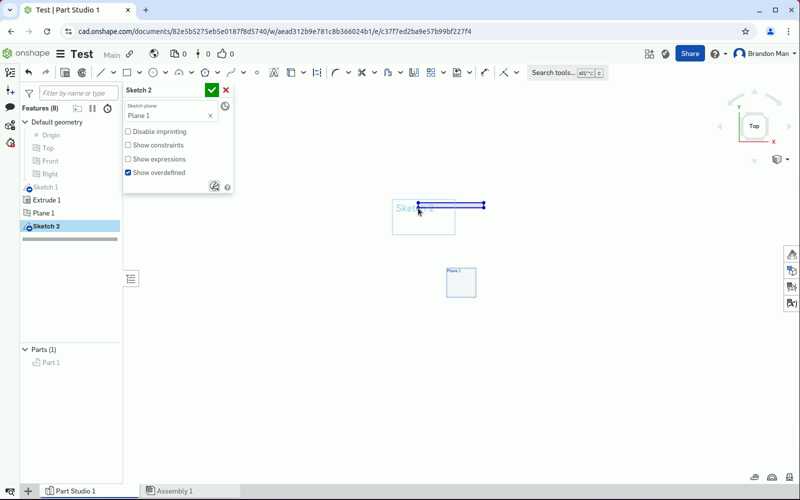
mouse_move(429, 204)
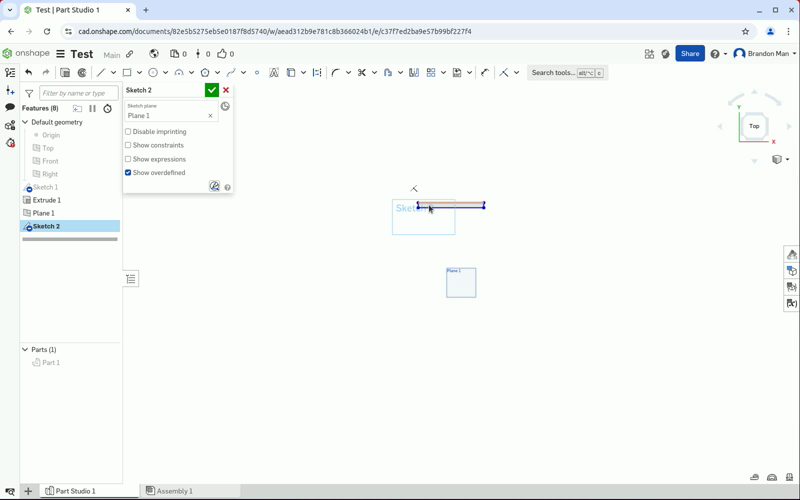
scroll(6)
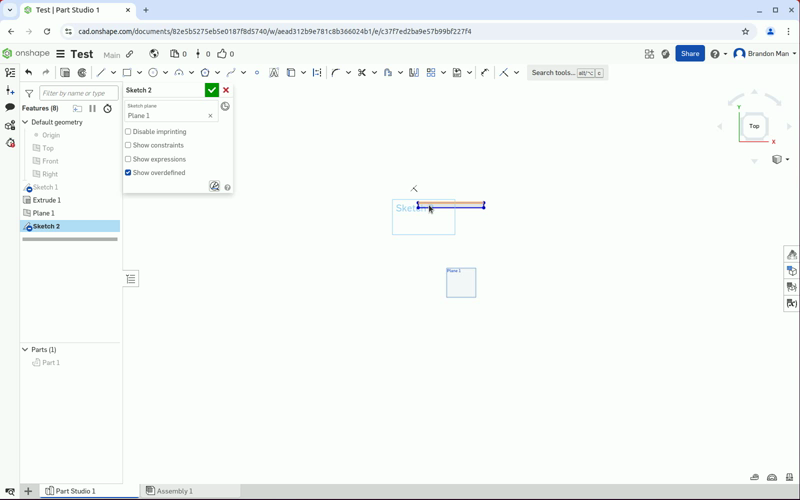
scroll(6)
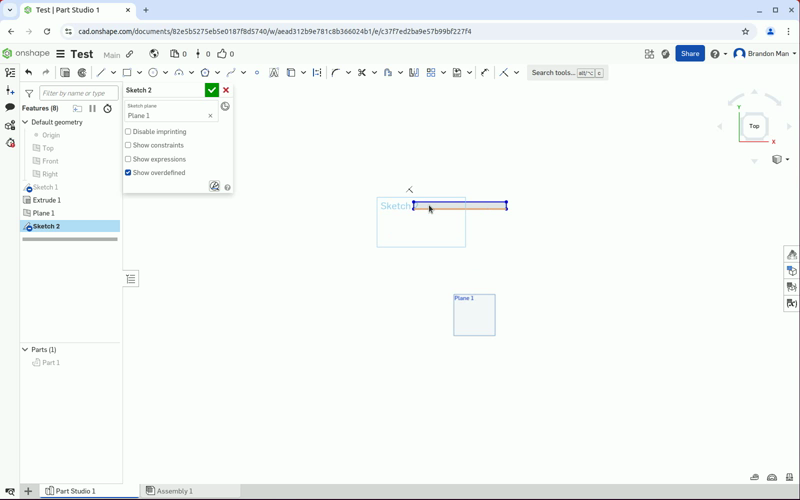
scroll(6)
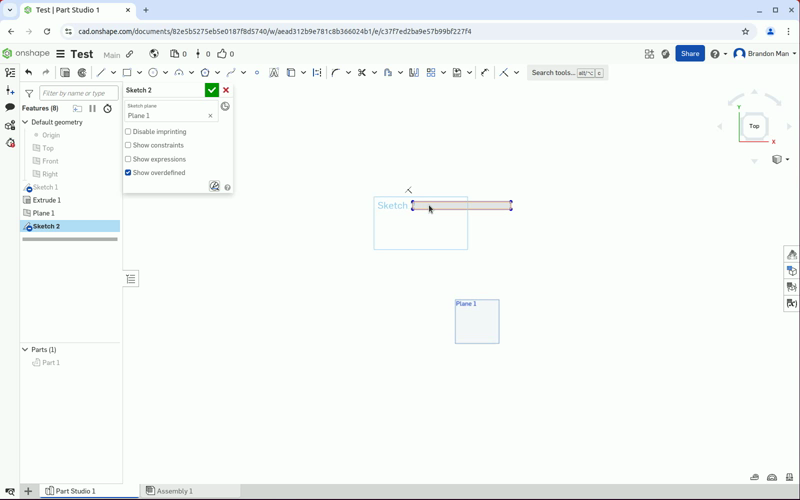
scroll(6)
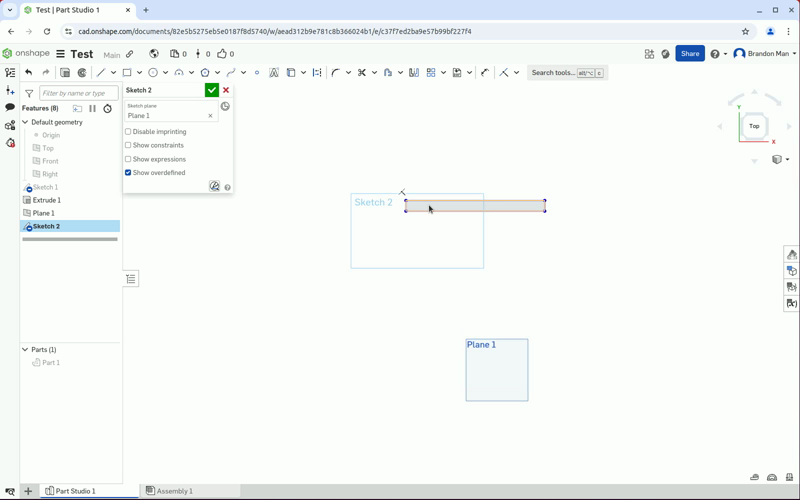
scroll(6)
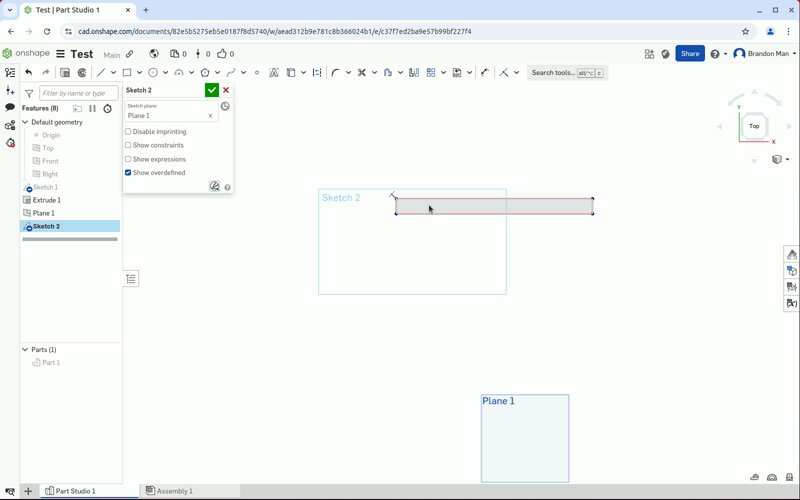
scroll(6)
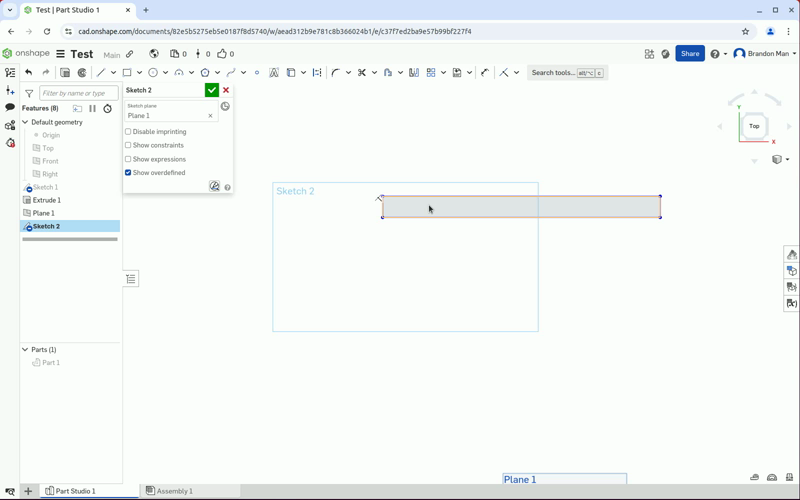
scroll(6)
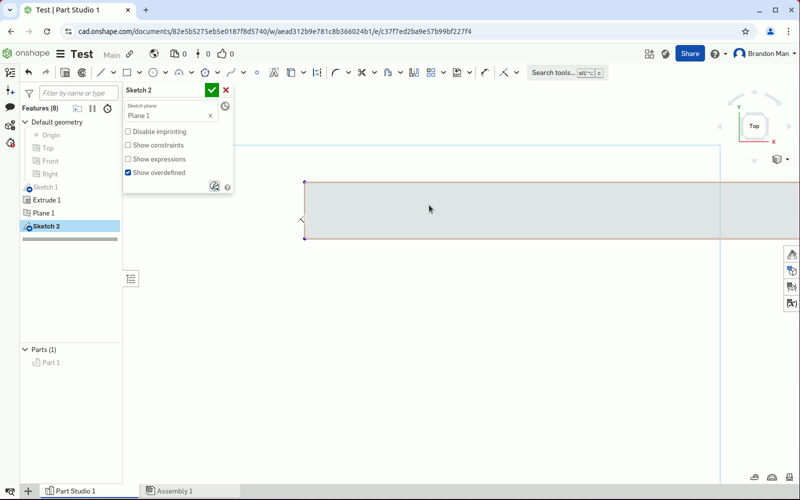
click(429, 204)
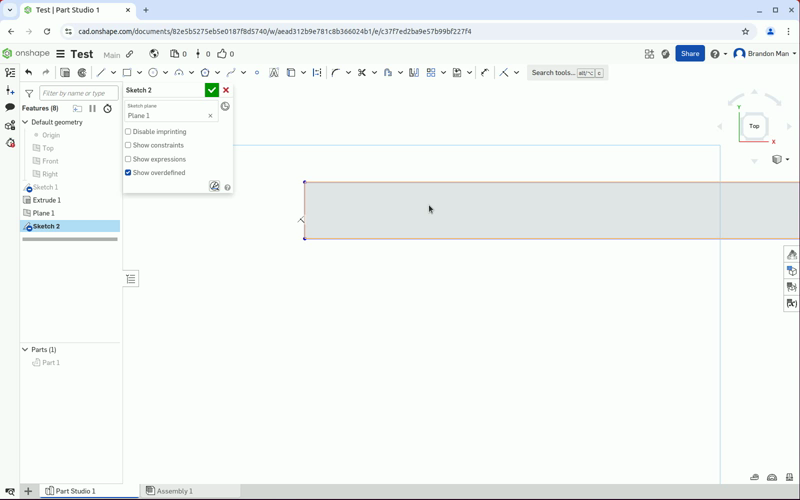
scroll(-6)
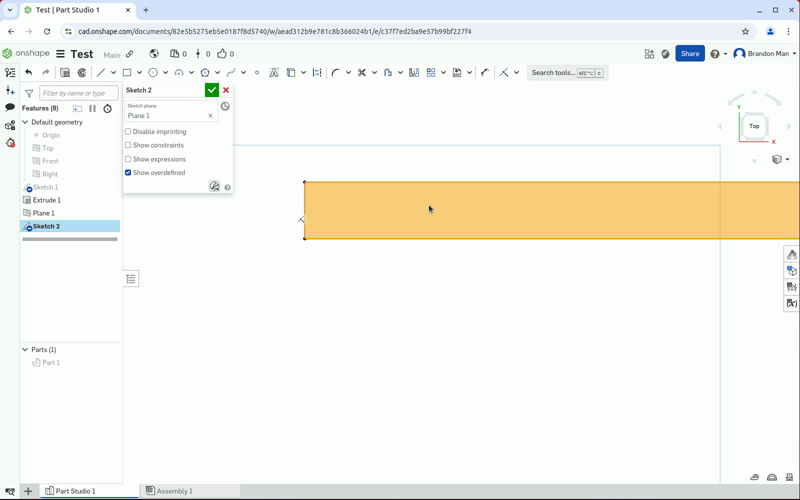
scroll(-6)
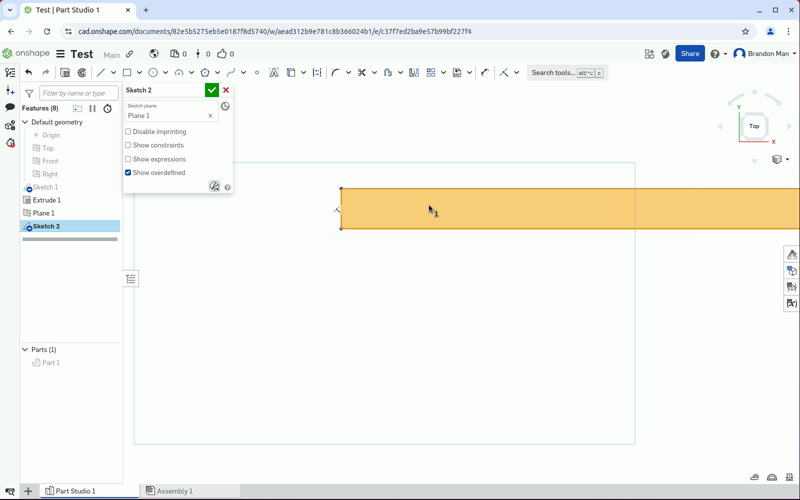
scroll(-6)
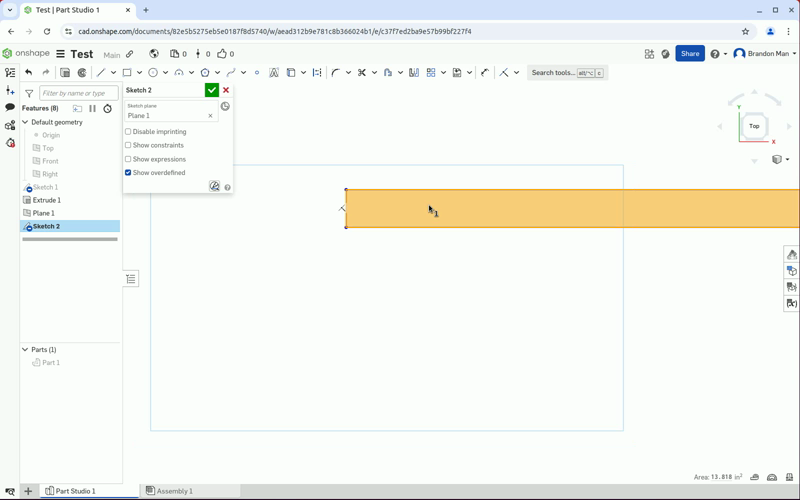
scroll(-6)
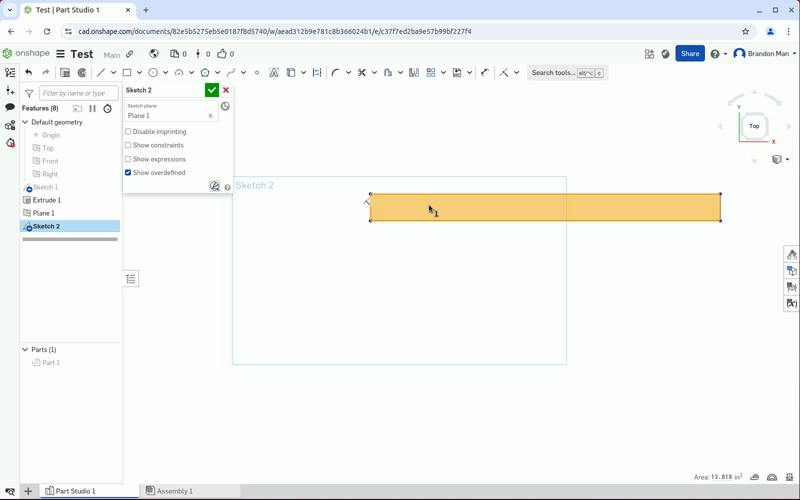
scroll(-6)
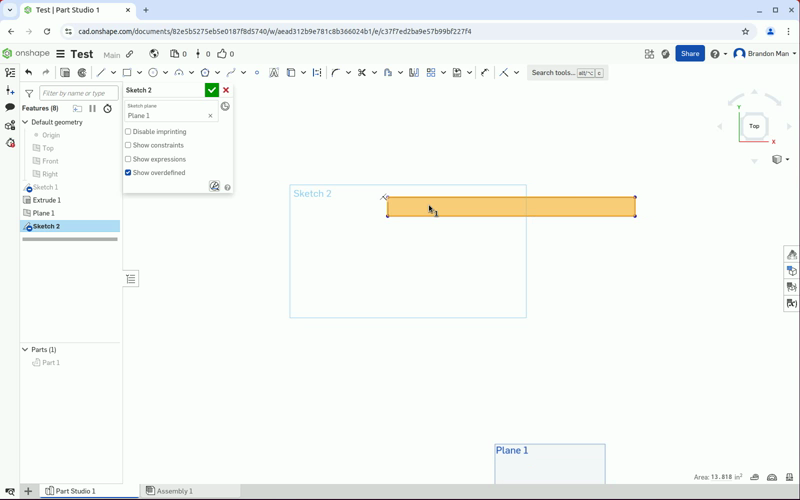
scroll(-6)
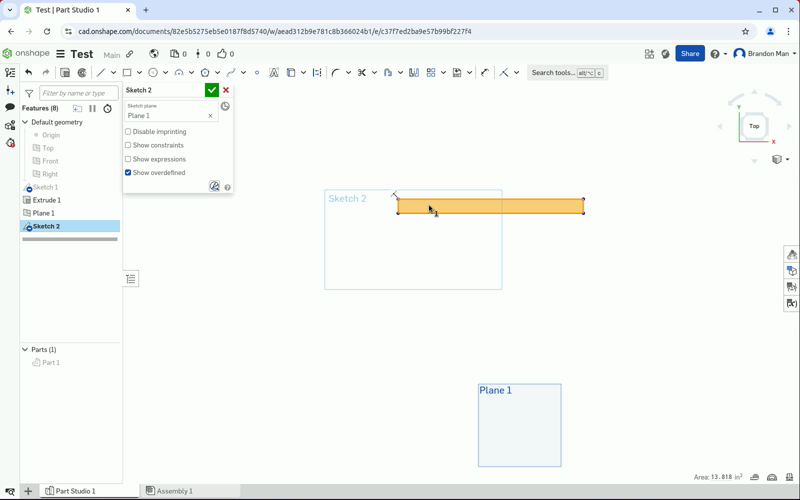
scroll(-6)
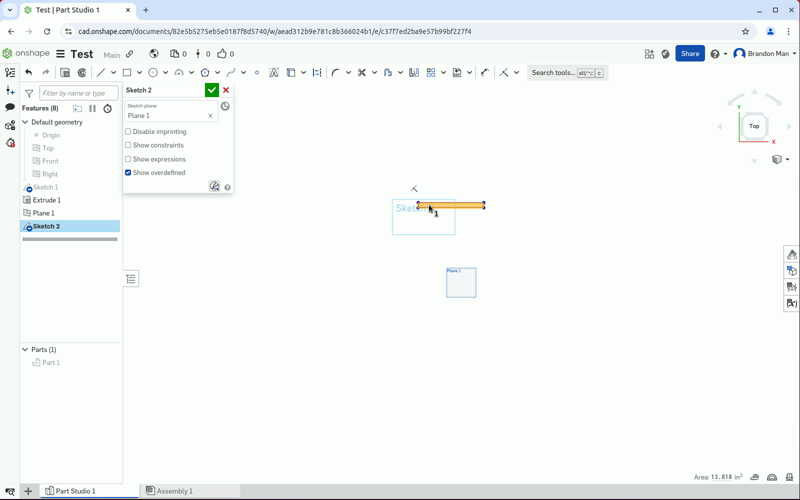
mouse_move(73, 352)
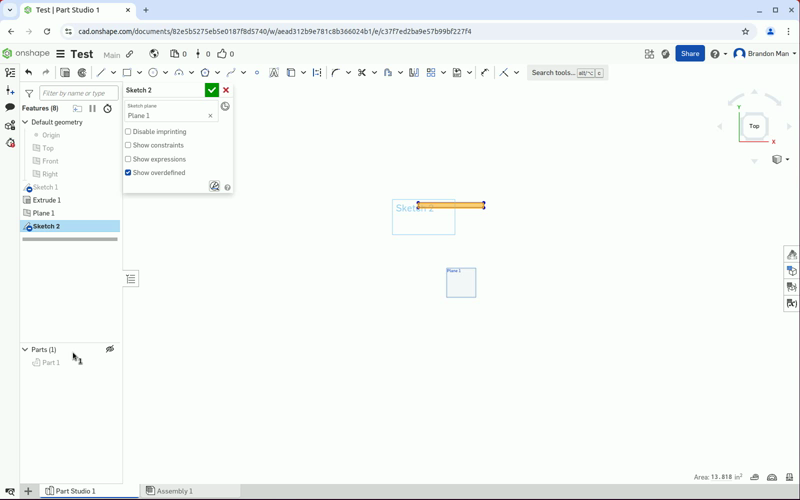
key(shift+y)
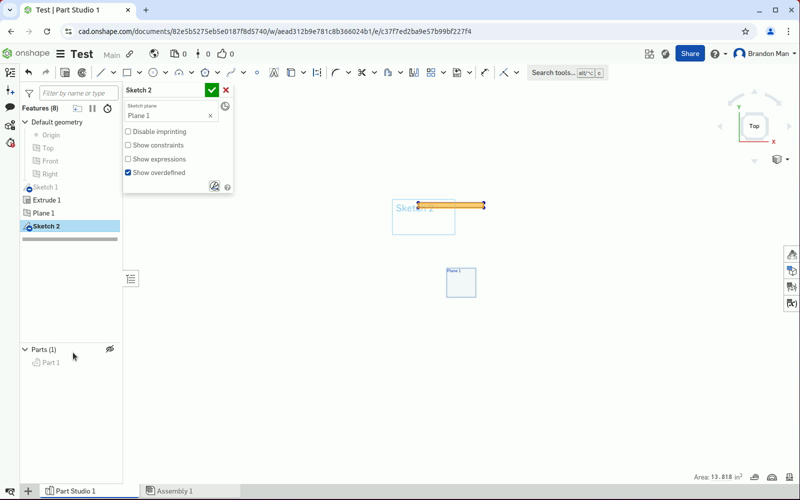
key(shift+e)
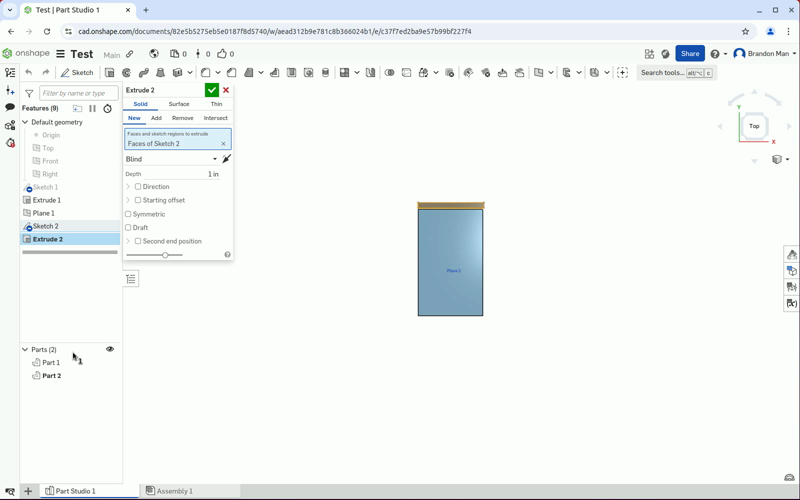
mouse_move(143, 106)
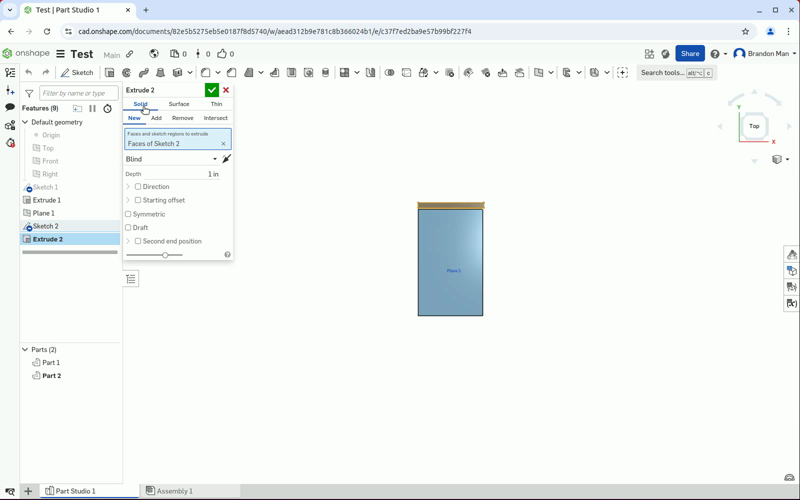
click(143, 106)
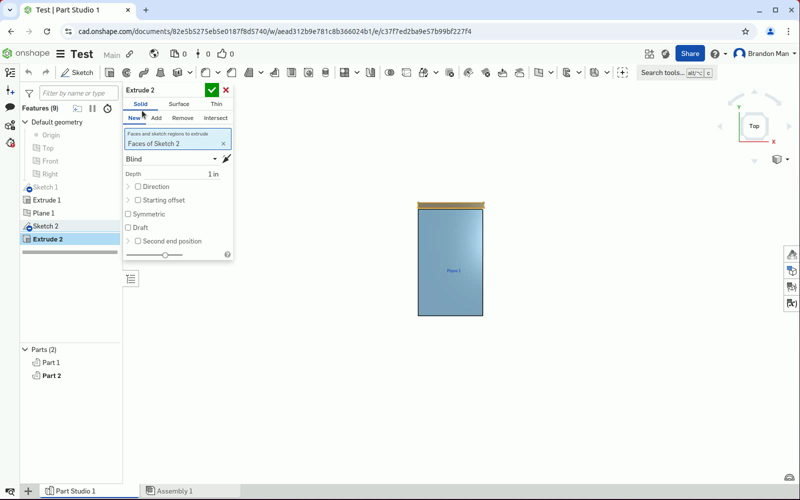
mouse_move(137, 120)
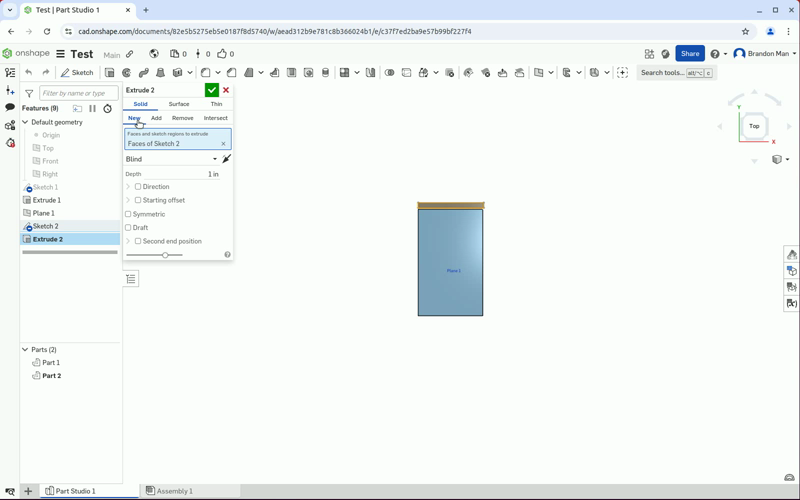
click(137, 120)
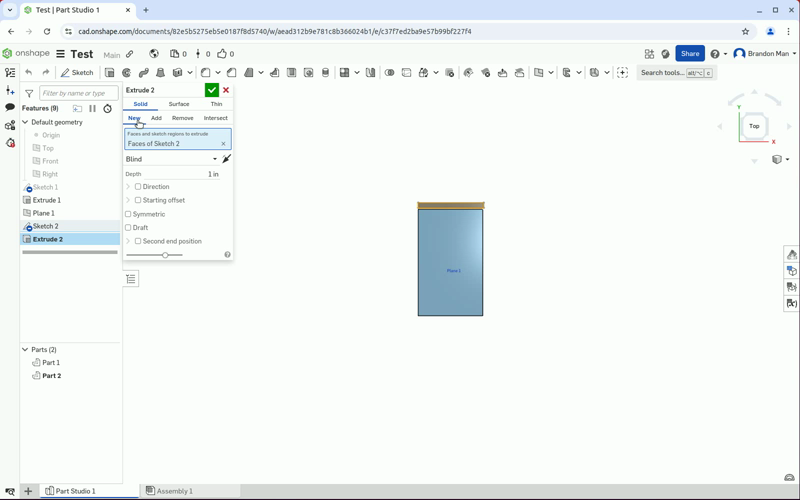
key(tab, 4)
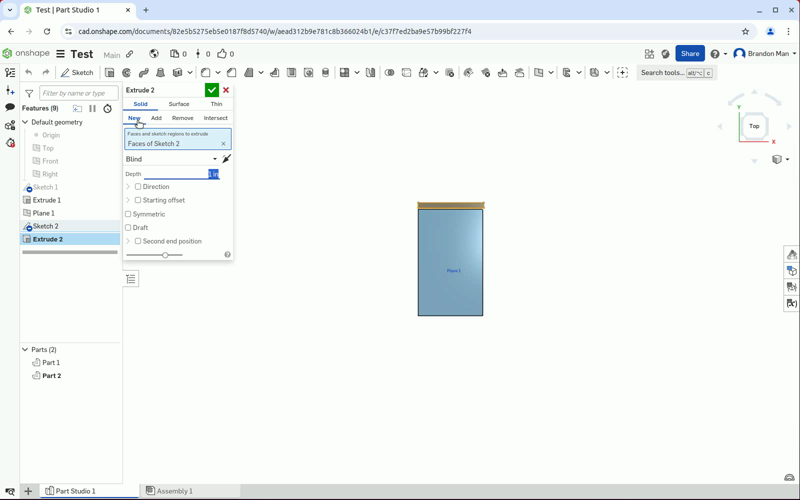
text(21.905)
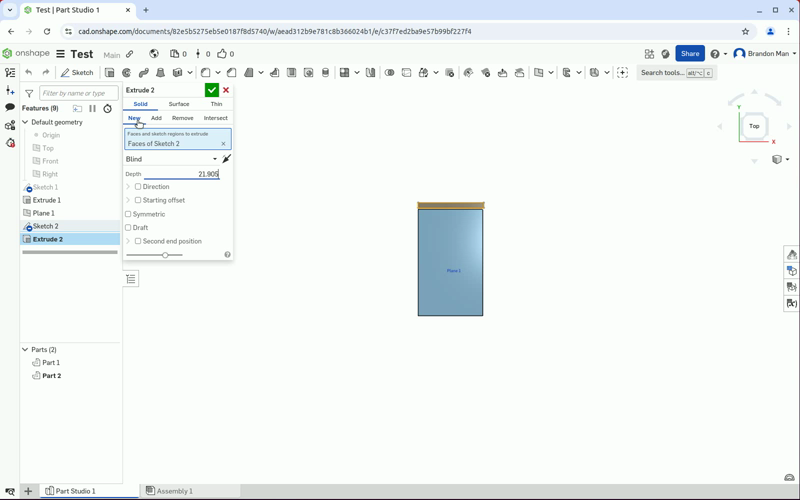
key(enter)
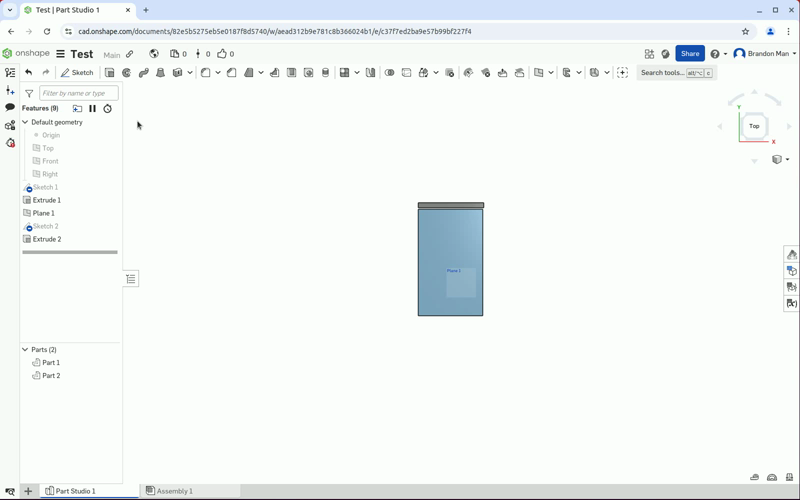
key(shift+h)
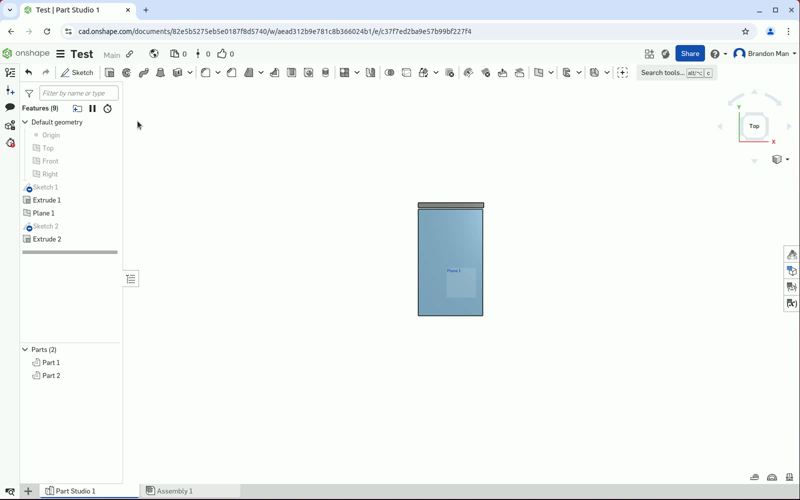
key(shift+h)
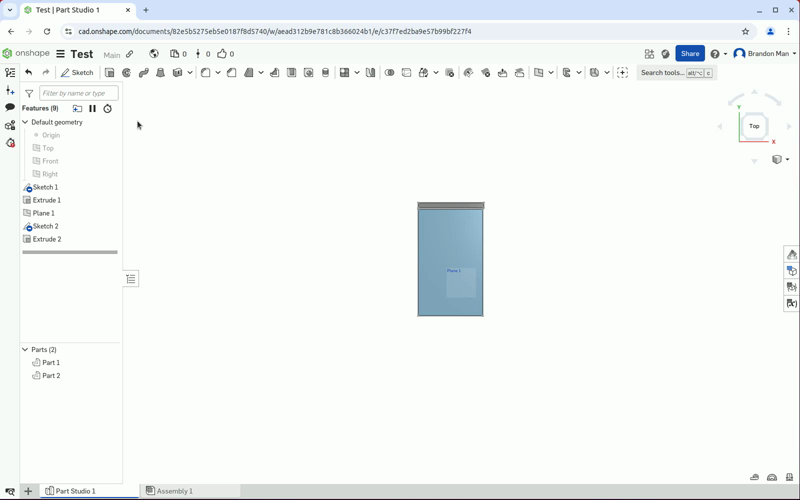
key(shift+7)
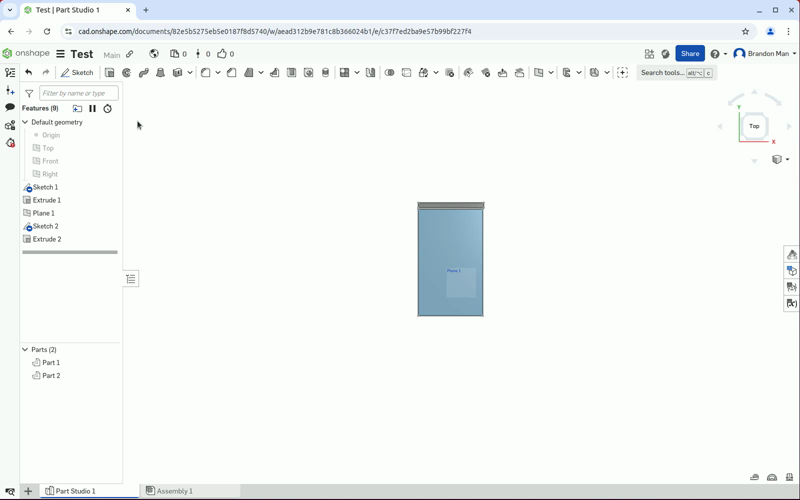
key(up, 3)
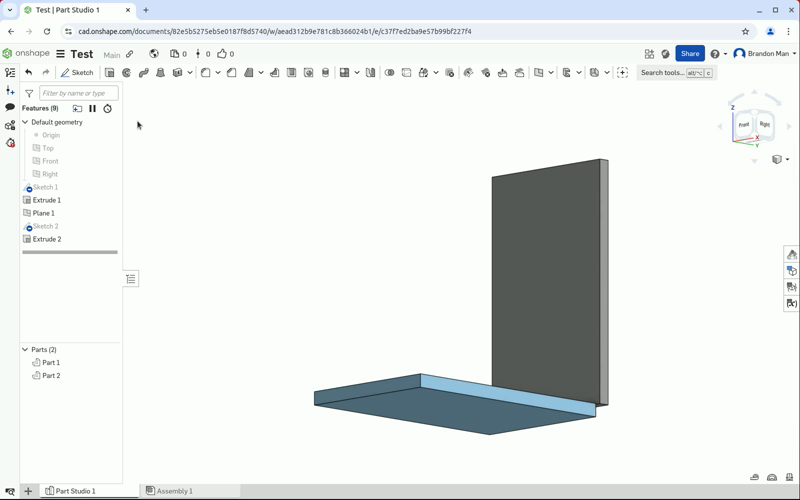
key(left, 3)
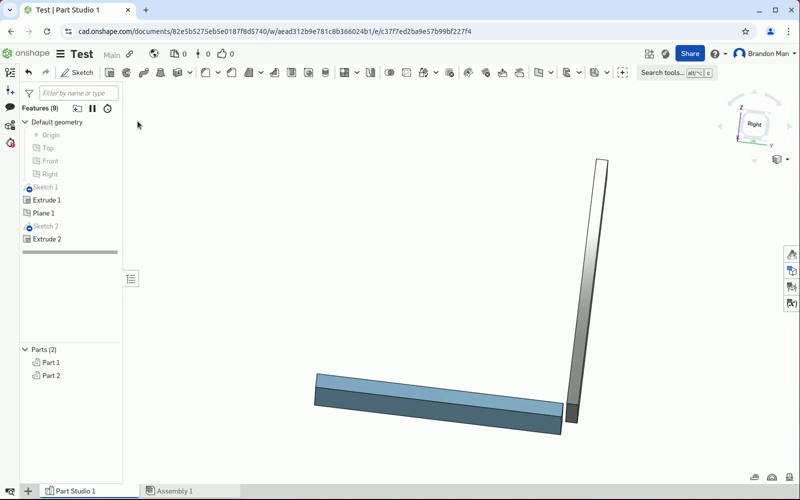
key(right, 3)
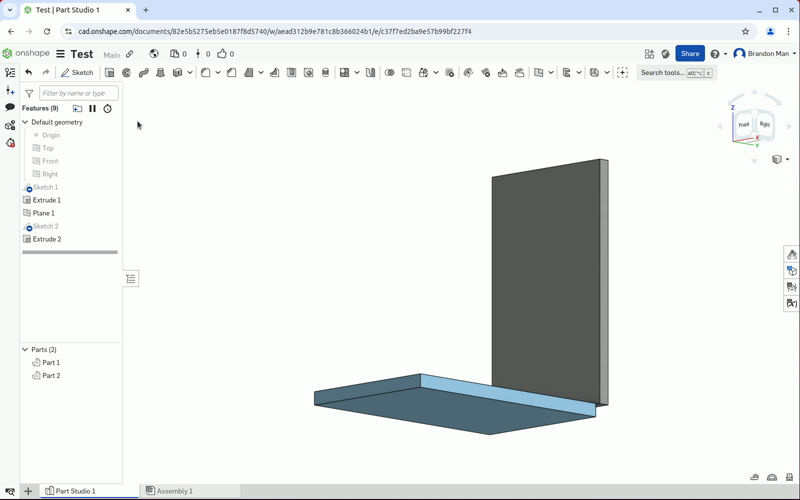
key(down, 3)
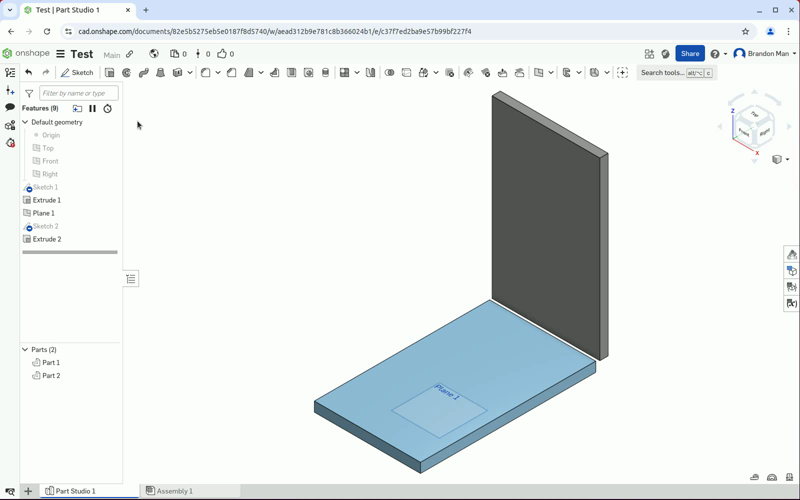
mouse_move(73, 189)
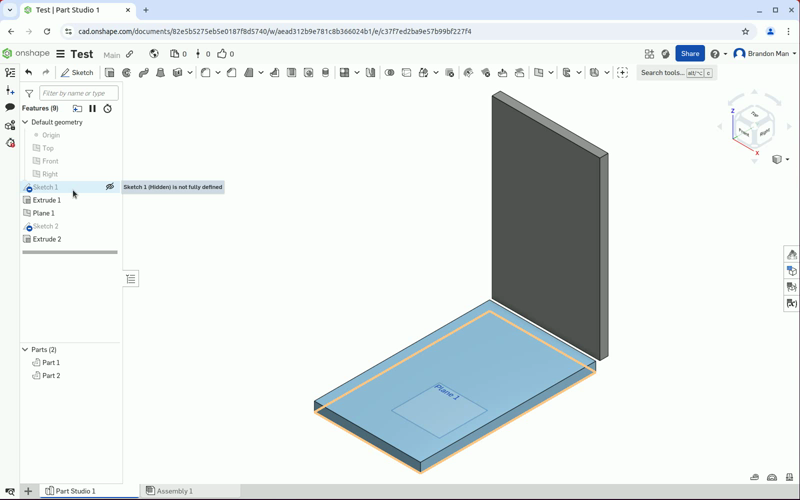
click(73, 189)